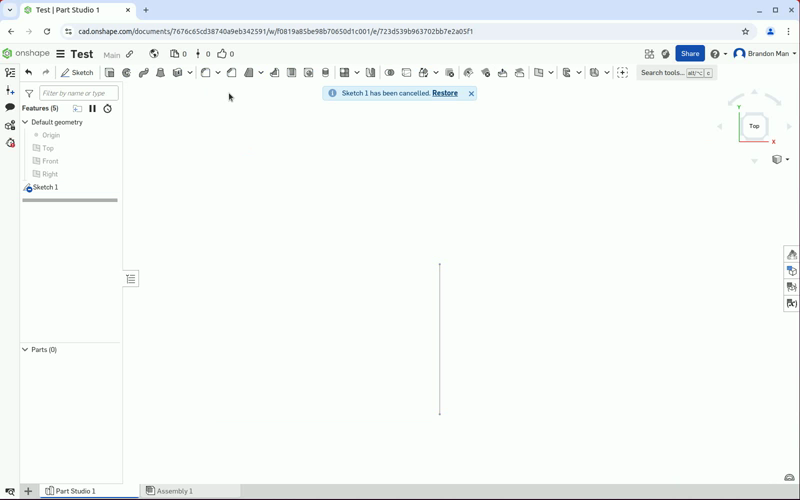
key(shift+h)
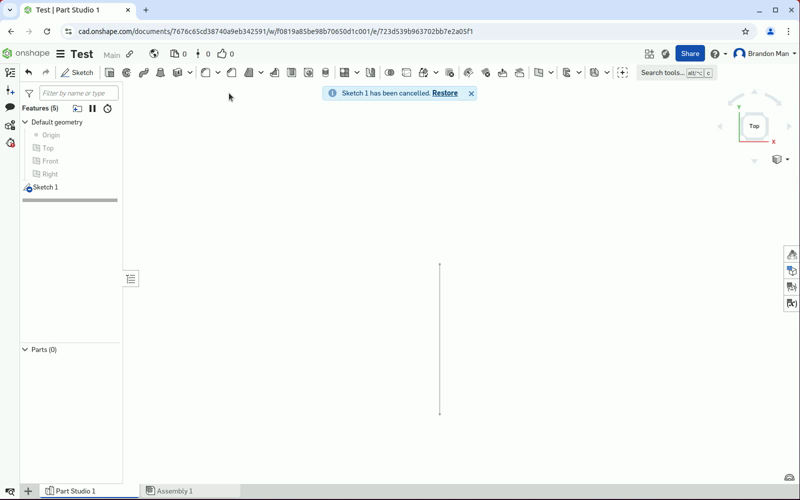
key(shift+s)
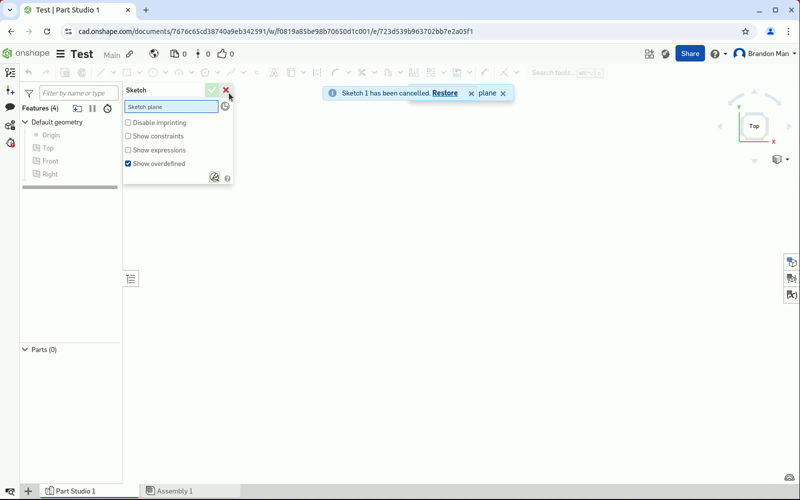
mouse_move(73, 150)
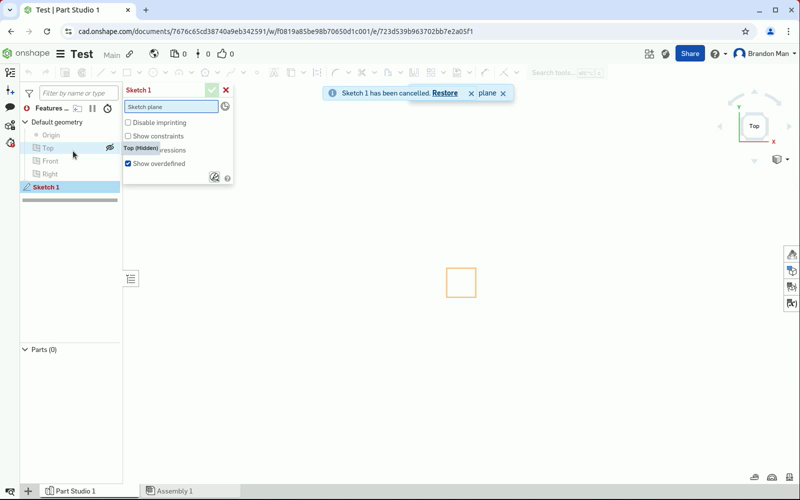
click(73, 150)
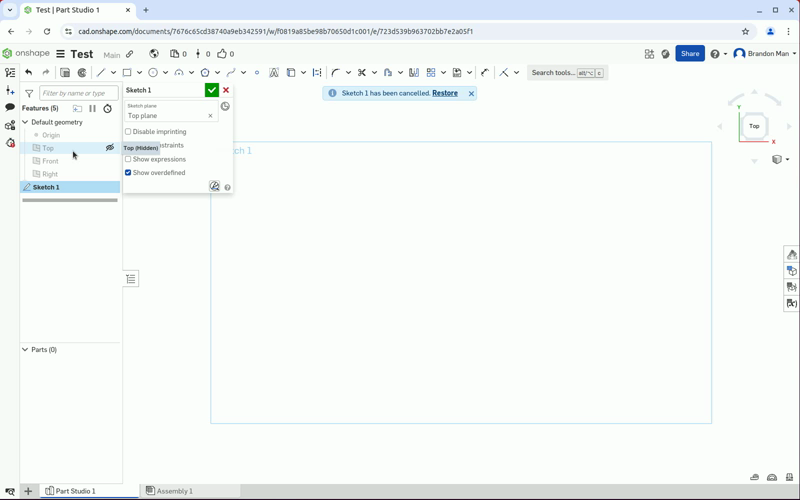
mouse_move(73, 352)
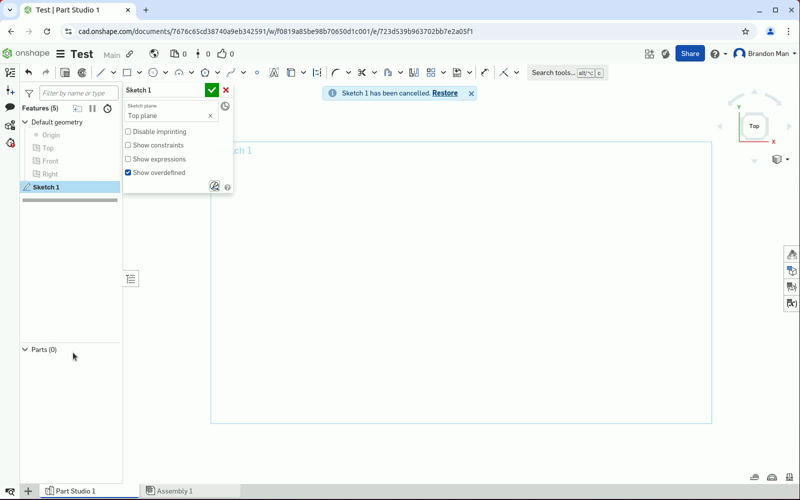
key(y)
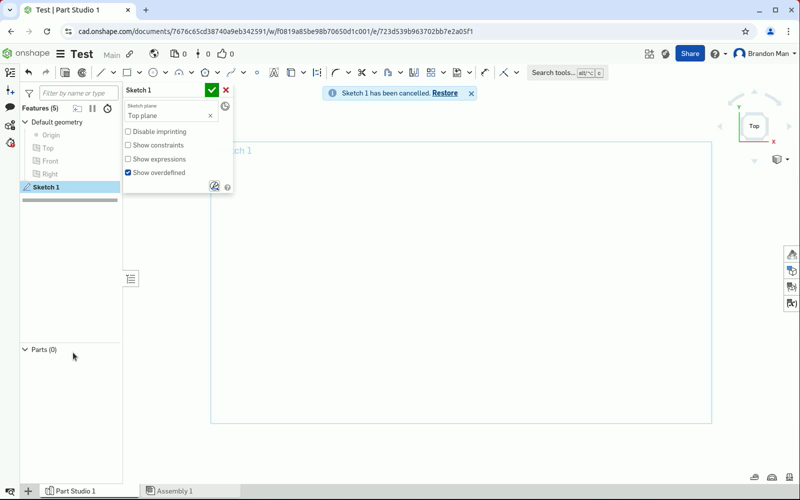
key(l)
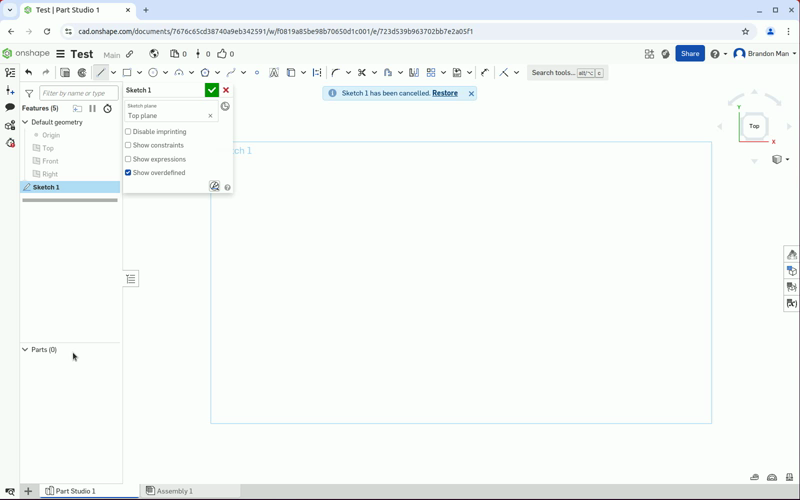
key_down(shift)
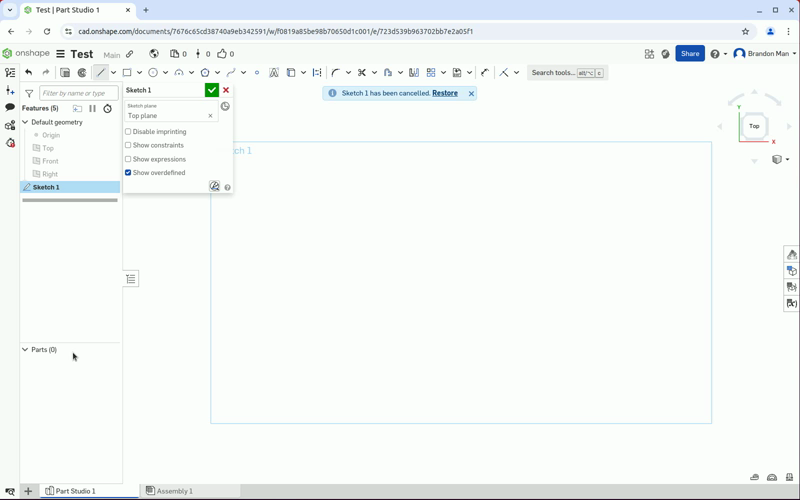
mouse_move(348, 282)
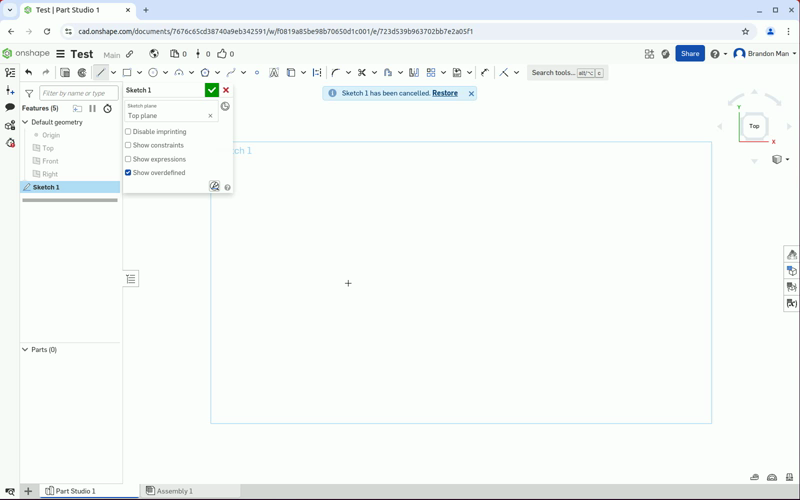
click(348, 282)
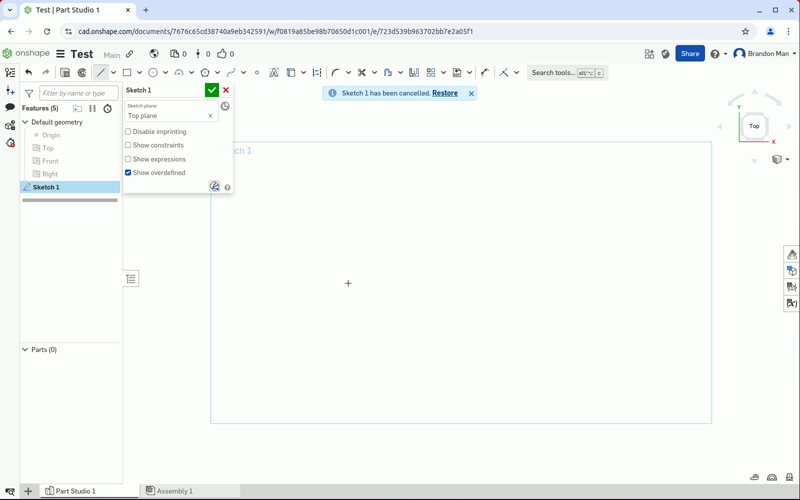
key_up(shift)
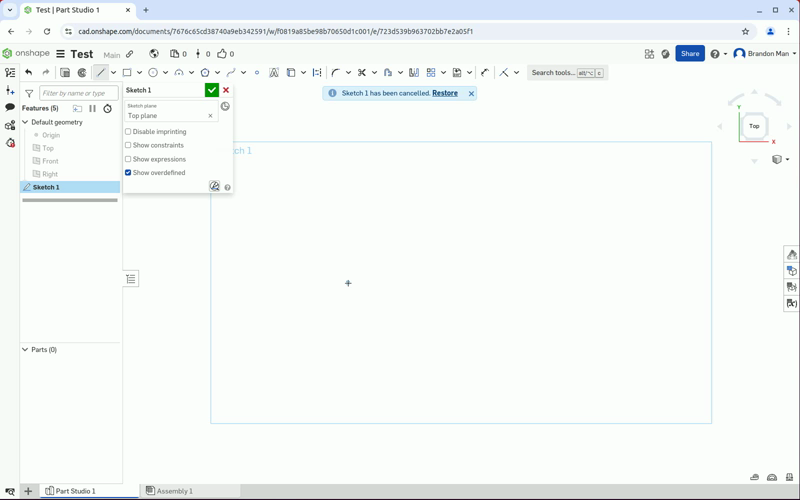
key_down(shift)
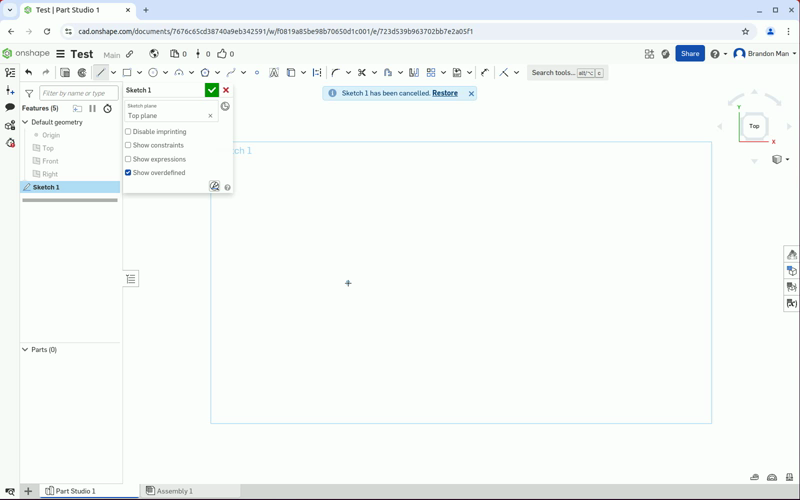
mouse_move(460, 282)
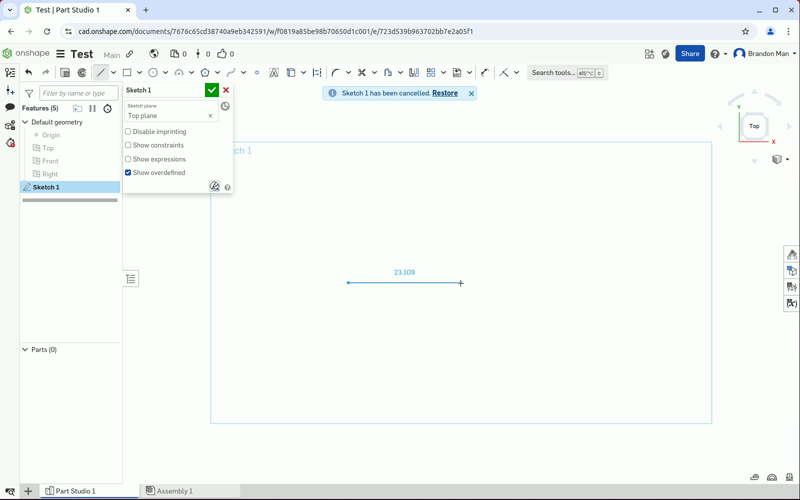
click(460, 282)
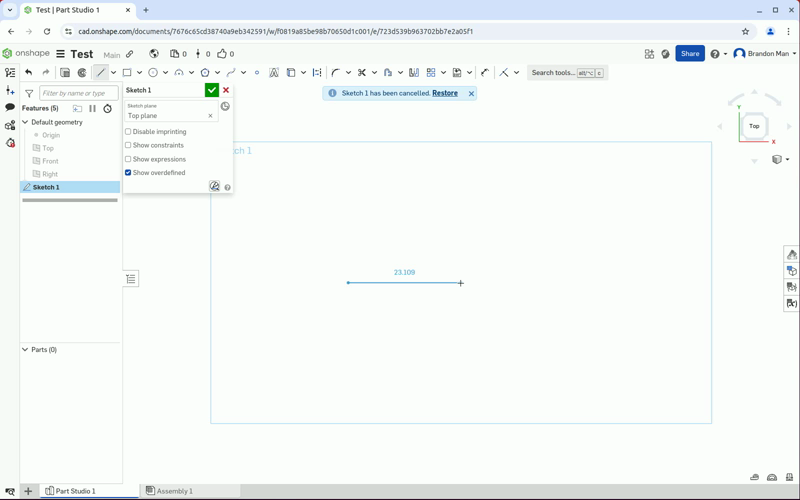
key_up(shift)
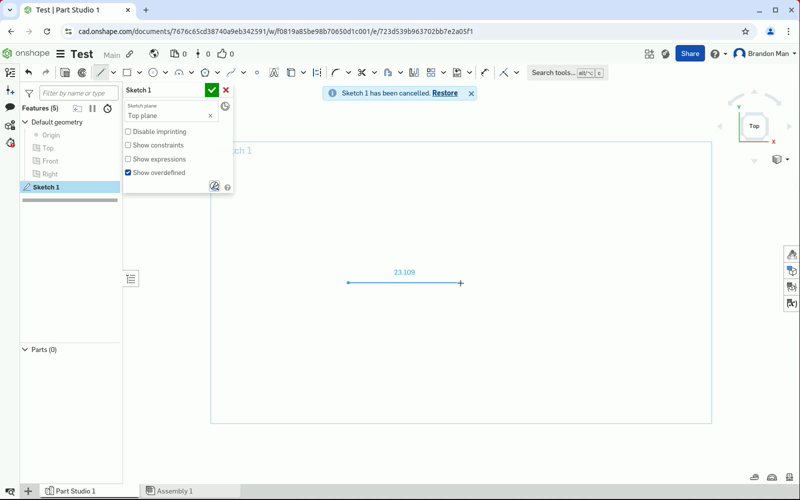
key_down(shift)
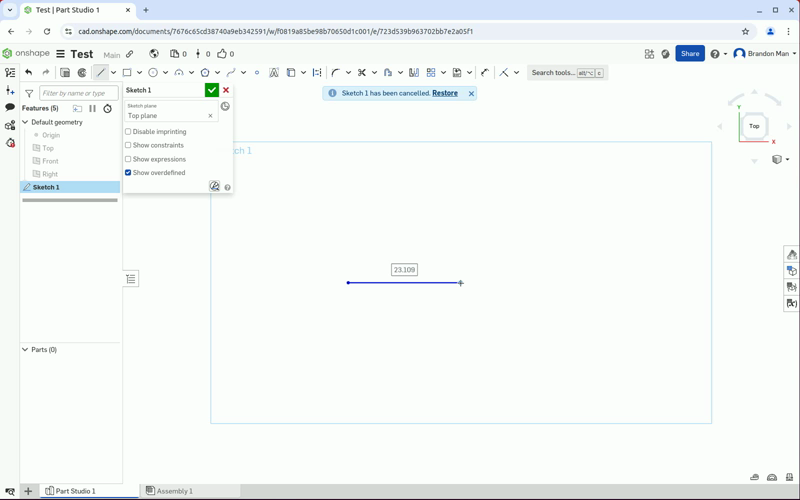
mouse_move(460, 200)
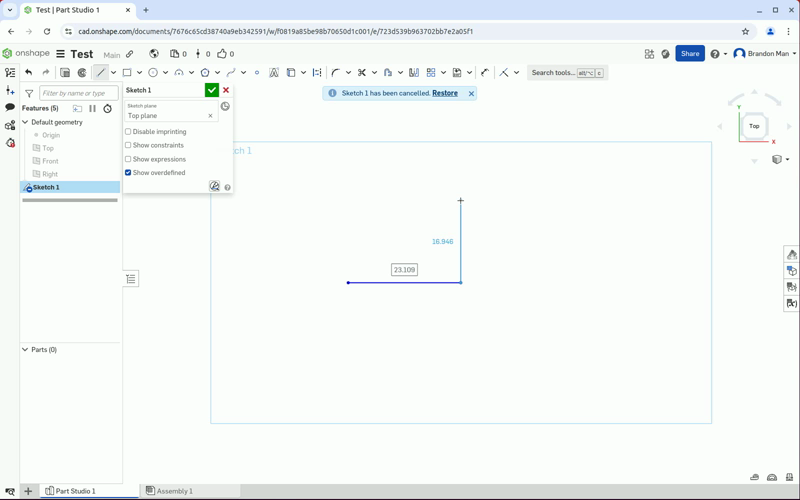
click(460, 200)
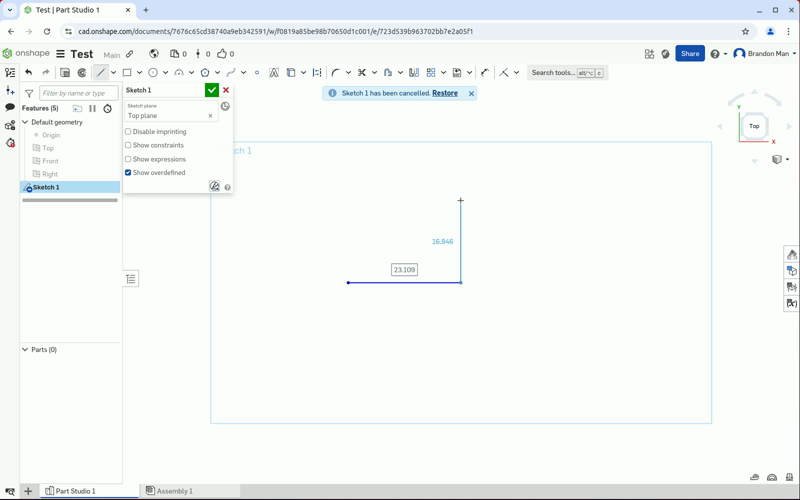
key_up(shift)
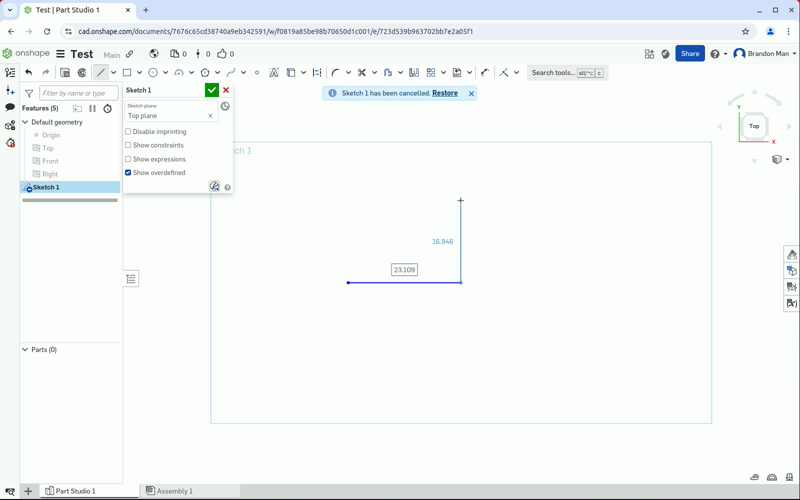
key_down(shift)
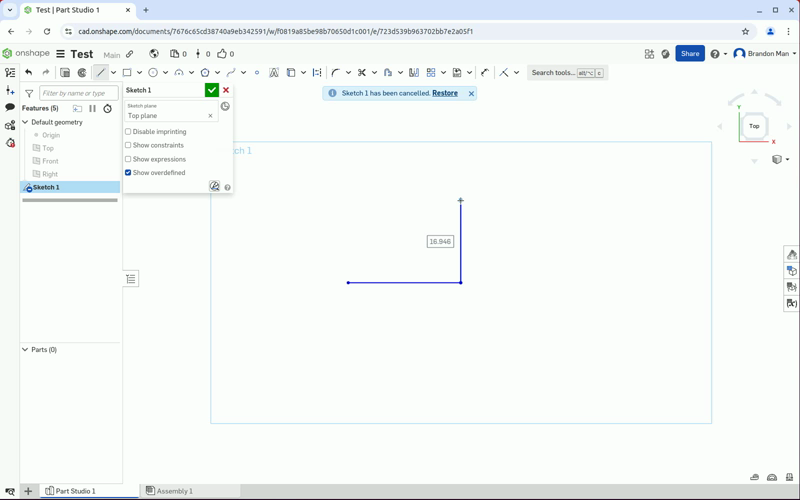
mouse_move(348, 200)
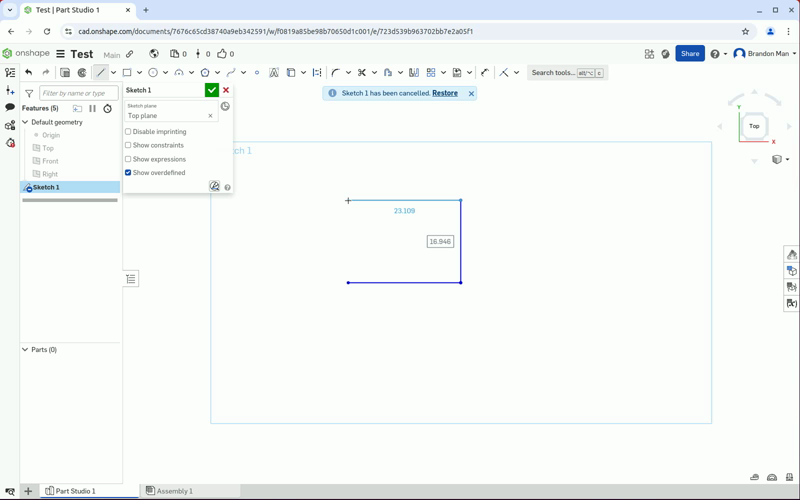
click(348, 200)
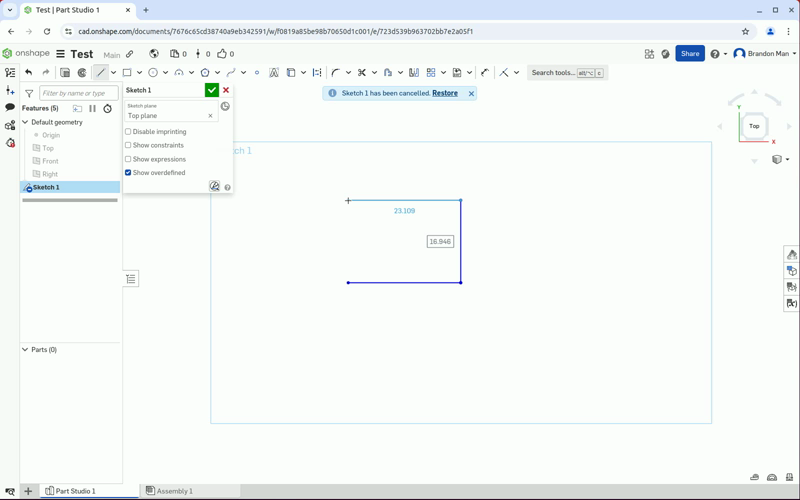
key_up(shift)
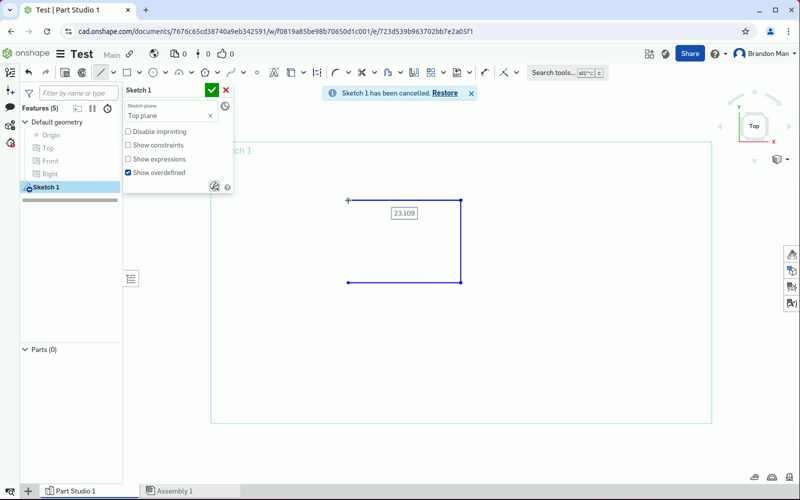
key_down(shift)
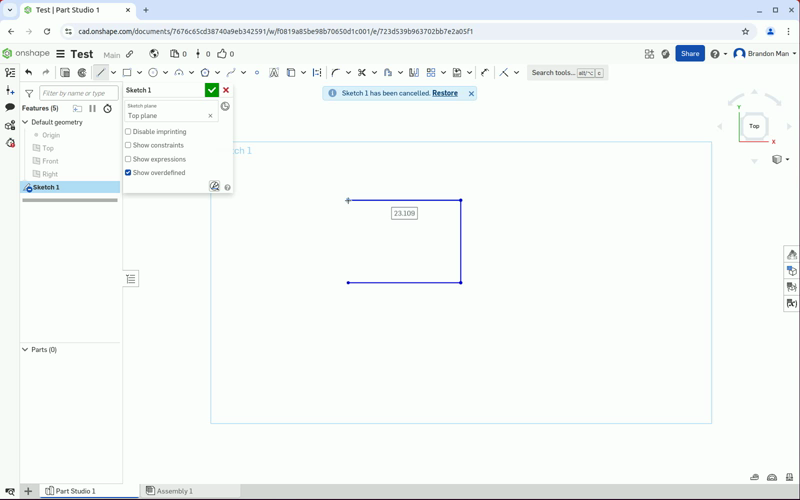
mouse_move(348, 282)
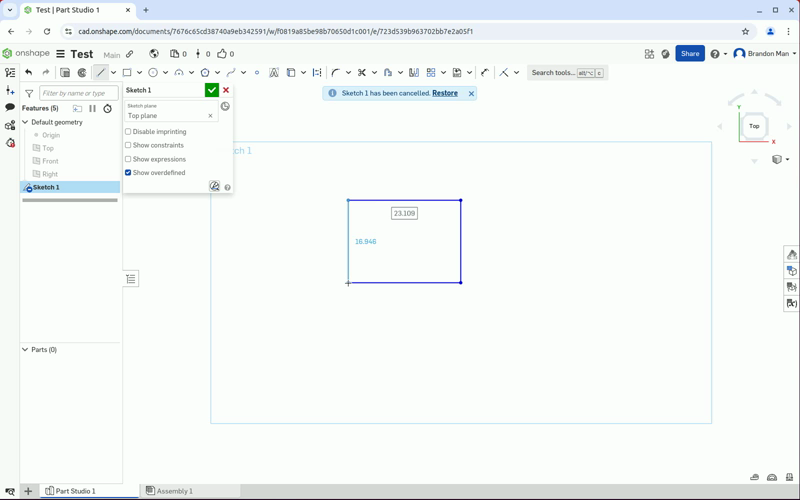
key_up(shift)
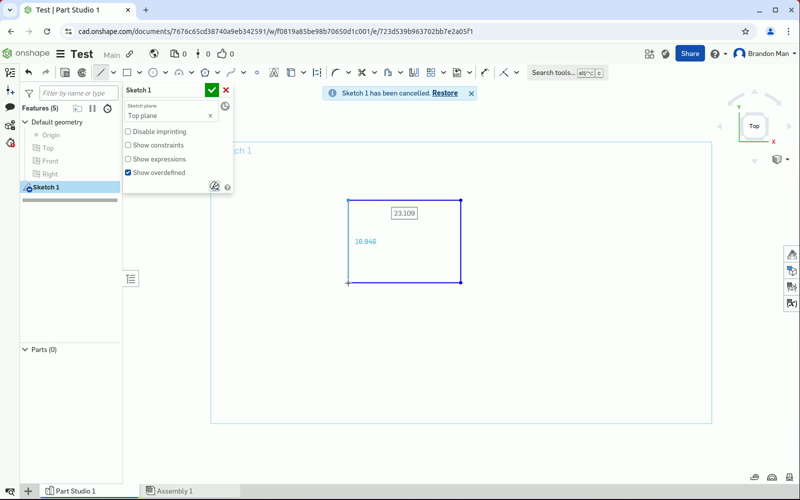
click(348, 282)
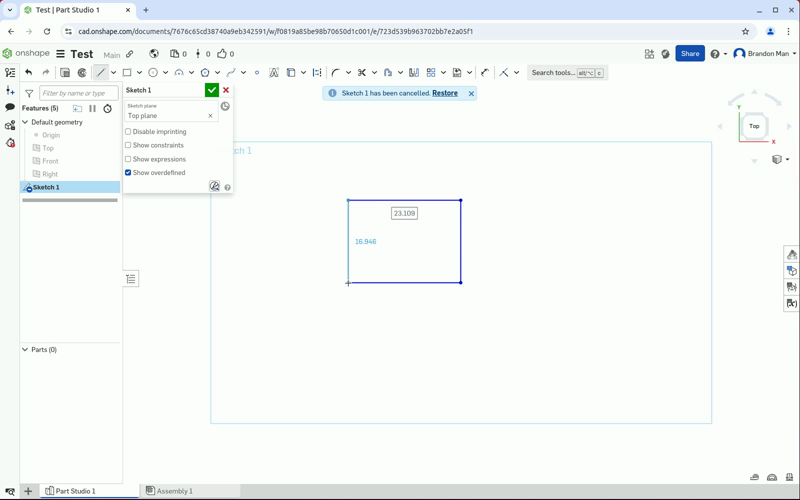
key(esc)
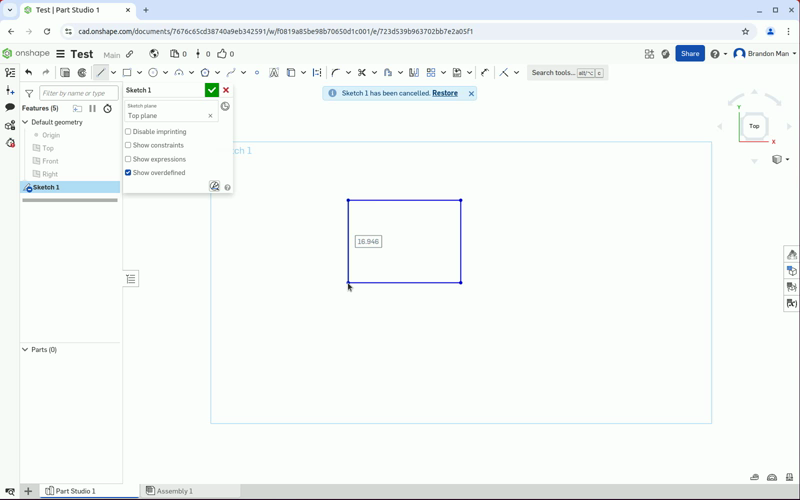
mouse_move(453, 210)
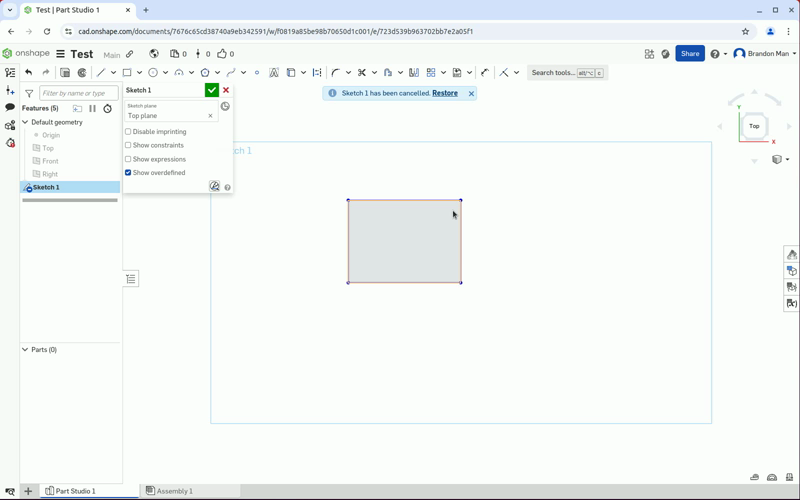
click(453, 210)
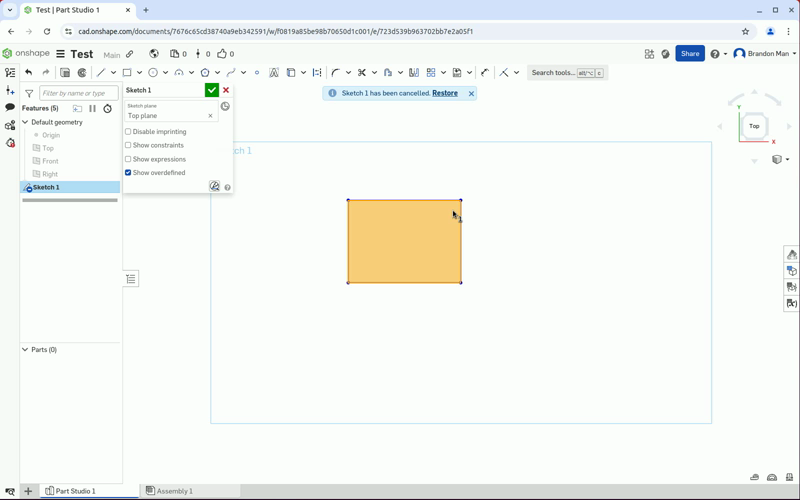
mouse_move(73, 352)
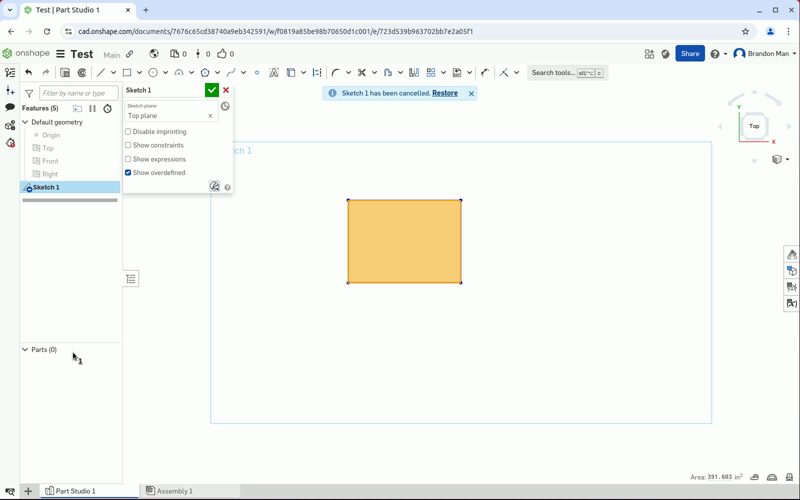
key(shift+y)
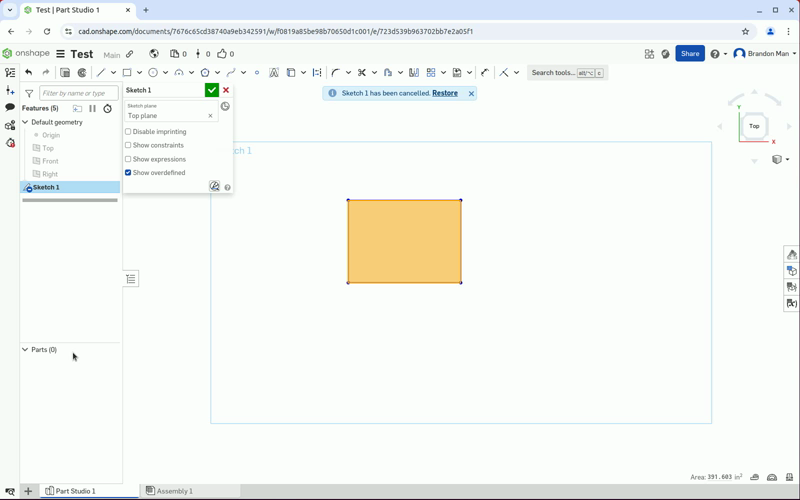
key(shift+e)
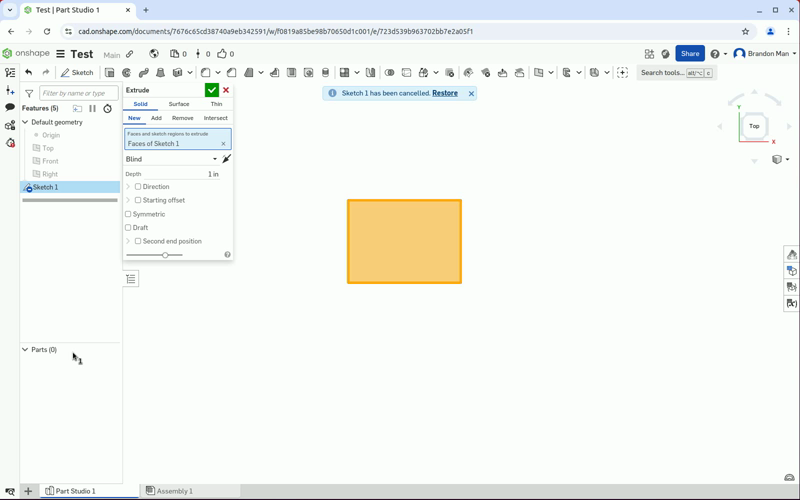
mouse_move(143, 106)
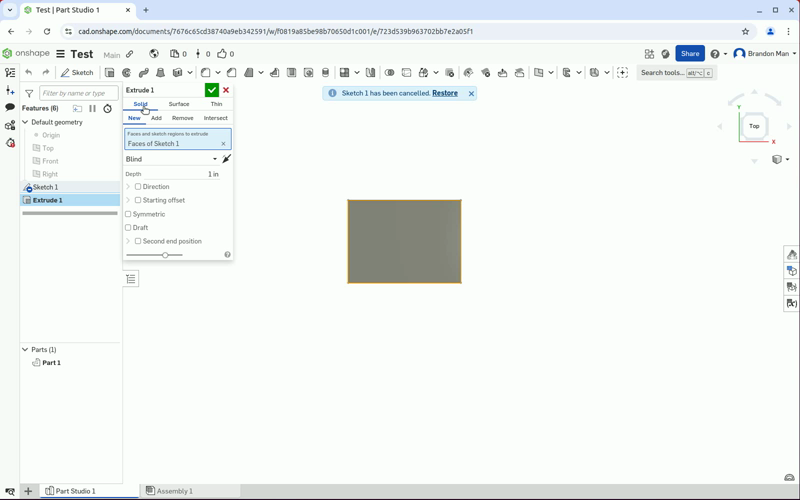
click(143, 106)
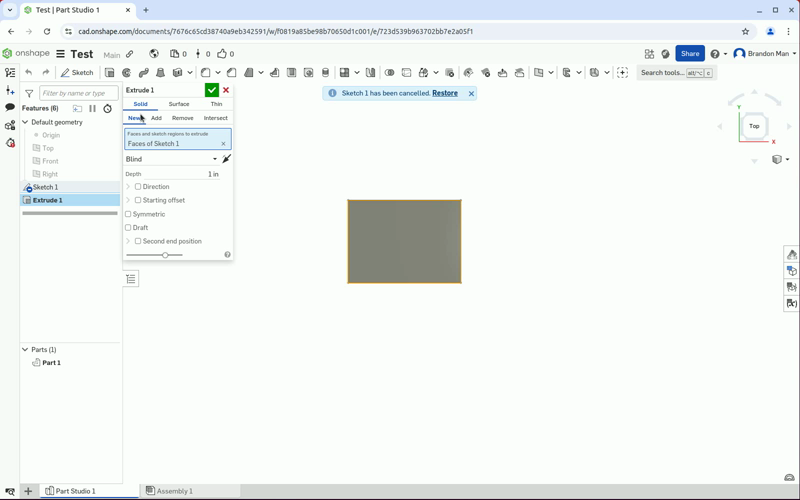
mouse_move(137, 120)
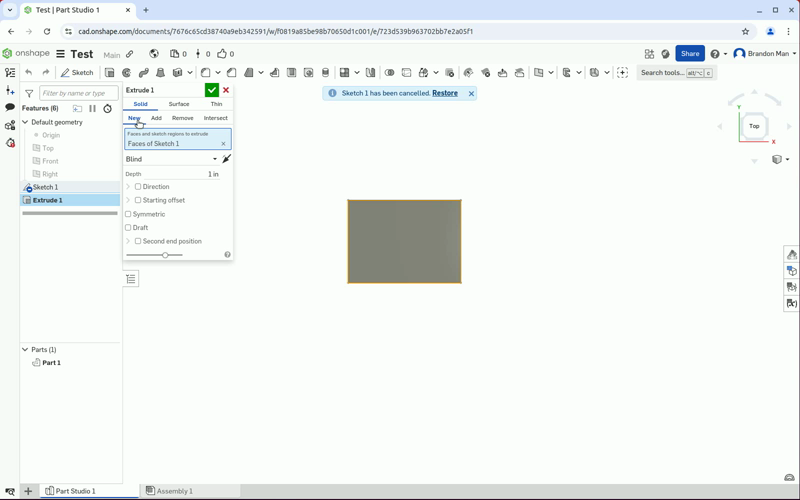
click(137, 120)
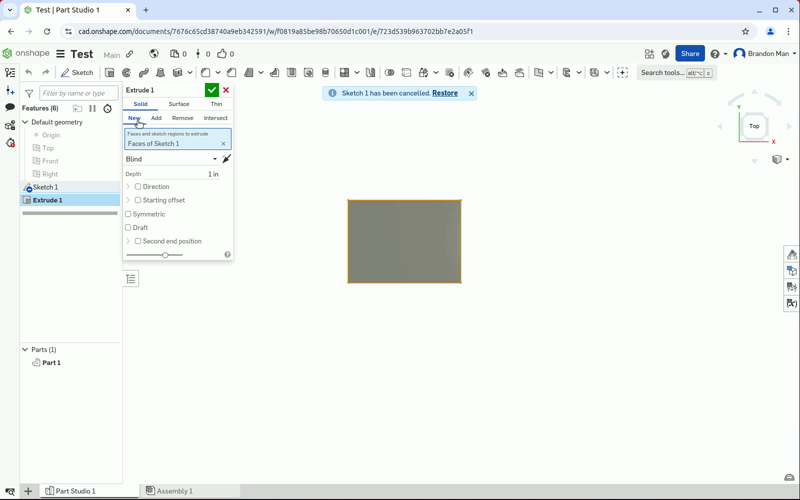
key(tab, 4)
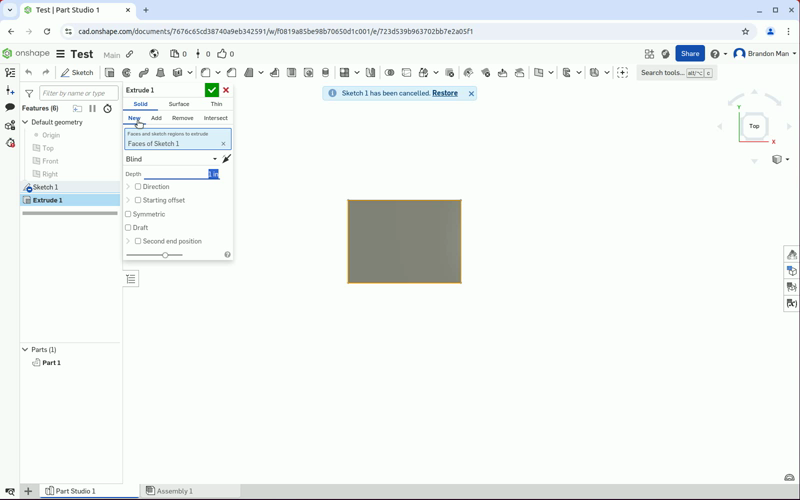
text(0.963)
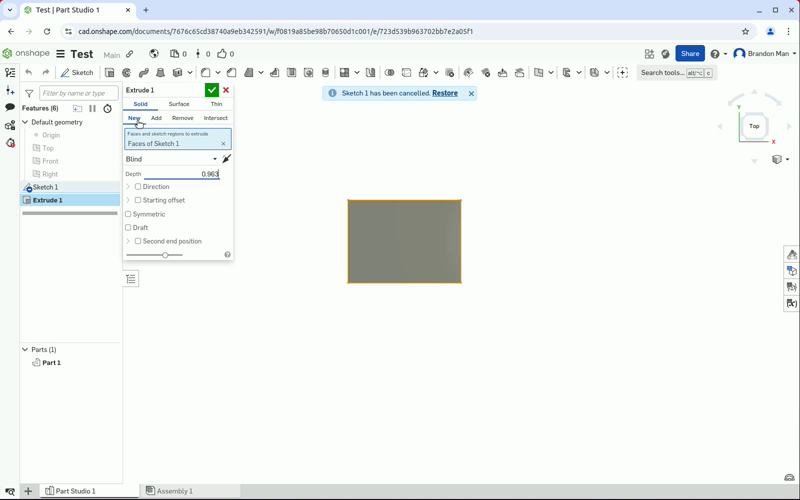
key(enter)
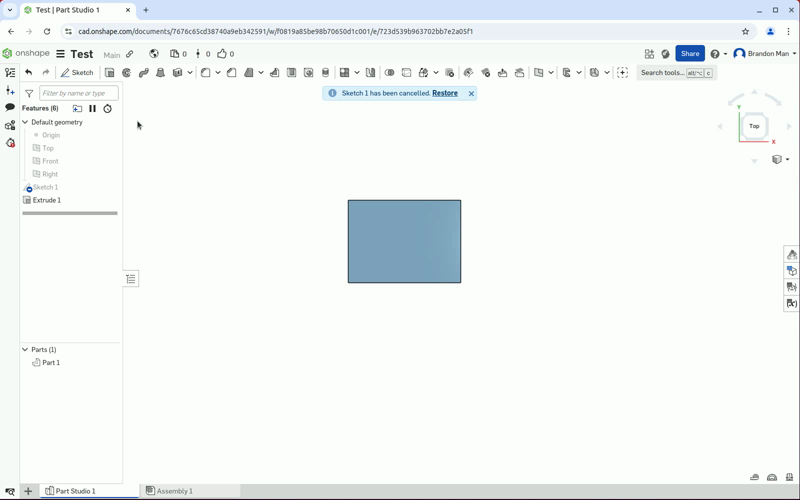
key(shift+h)
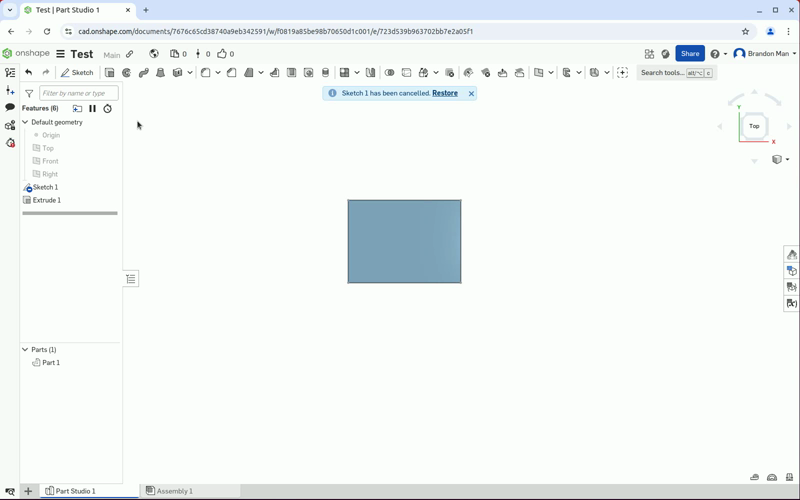
key(shift+h)
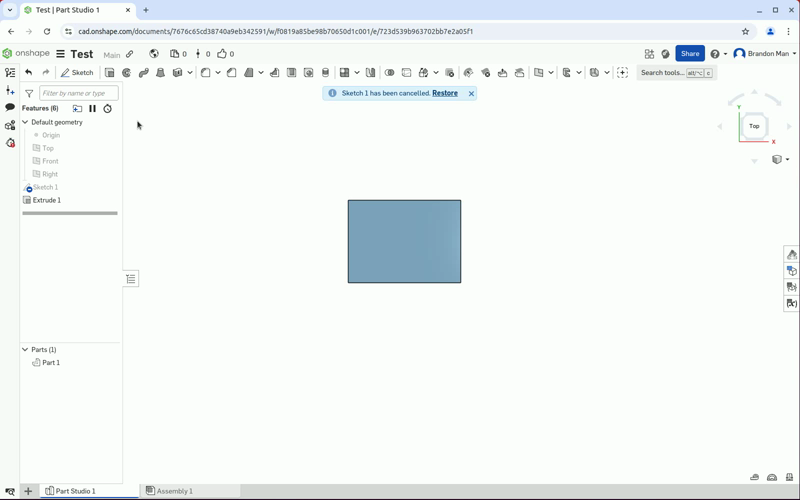
mouse_move(73, 189)
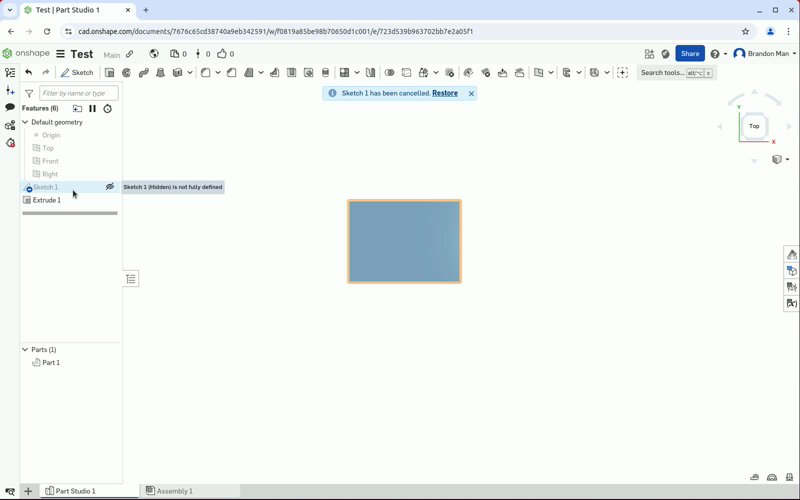
click(73, 189)
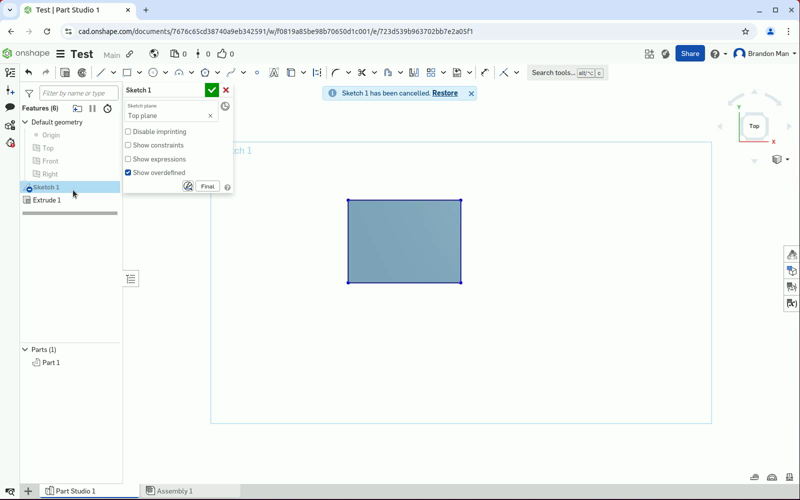
mouse_move(229, 92)
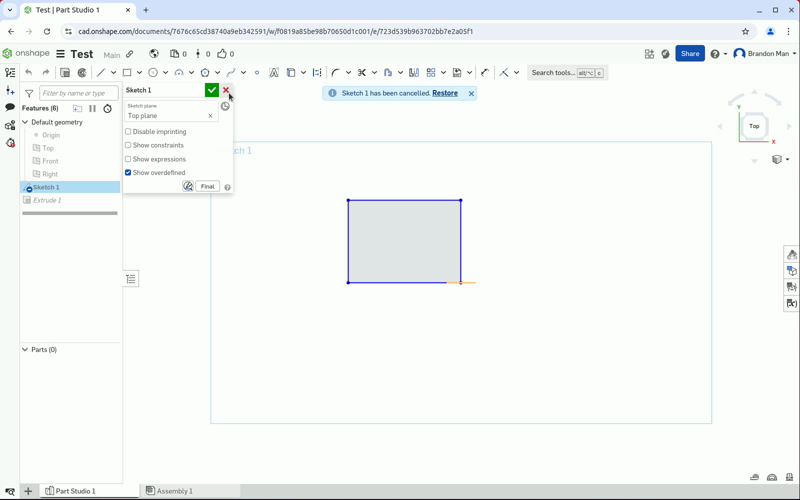
click(229, 92)
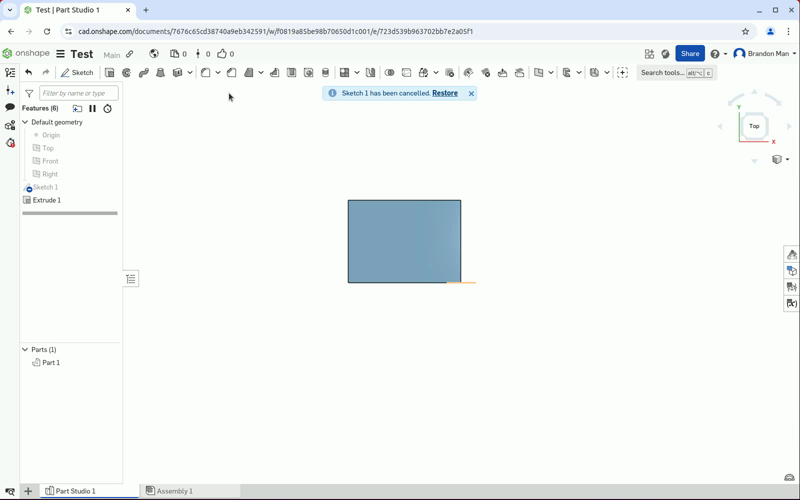
mouse_move(541, 75)
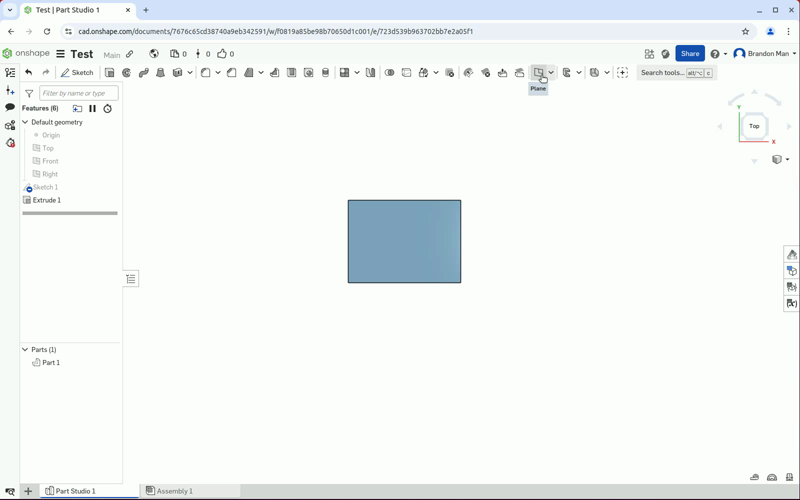
click(541, 75)
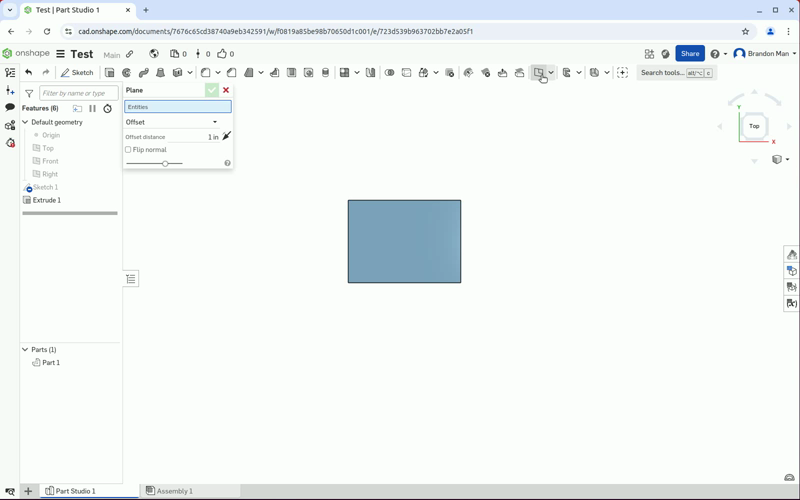
mouse_move(73, 150)
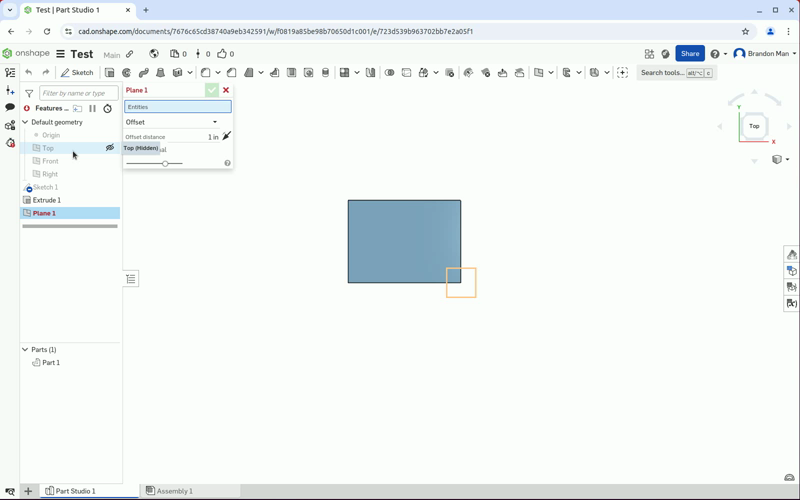
click(73, 150)
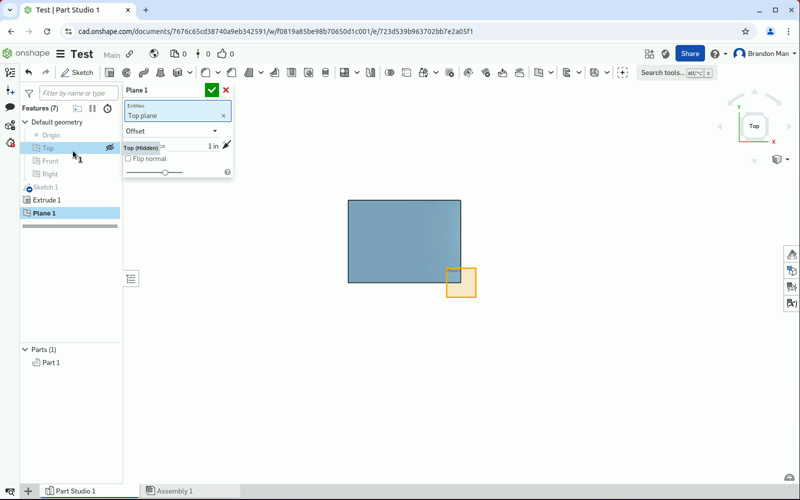
key(tab, 2)
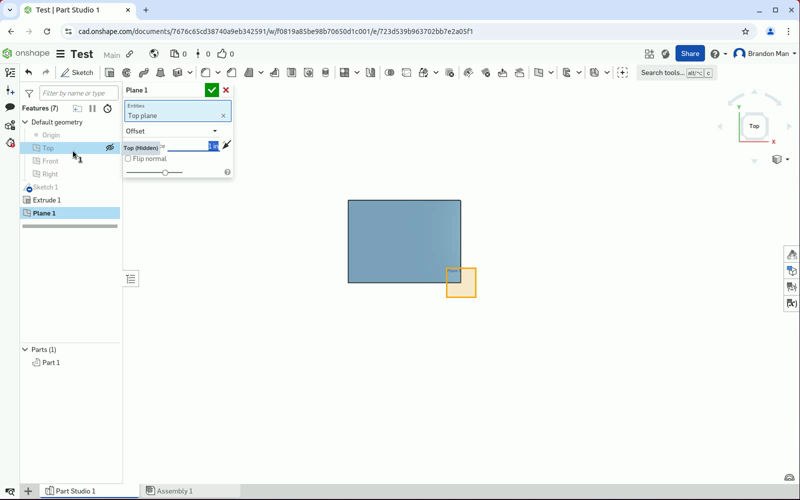
text(0.955)
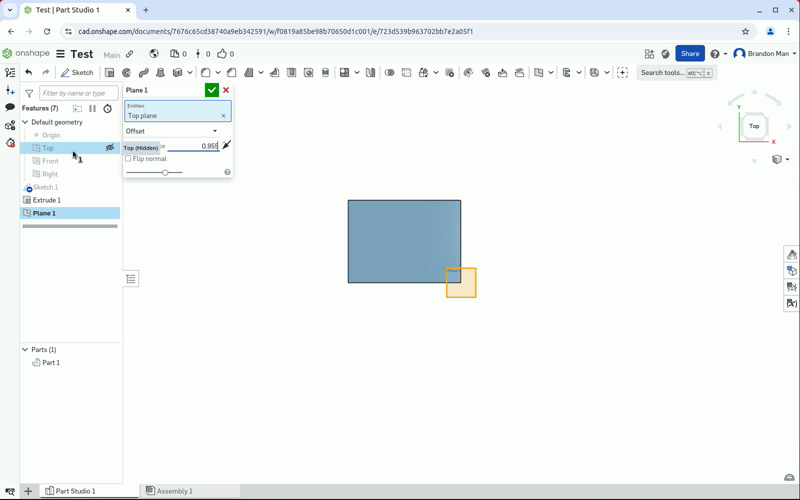
key(enter, 2)
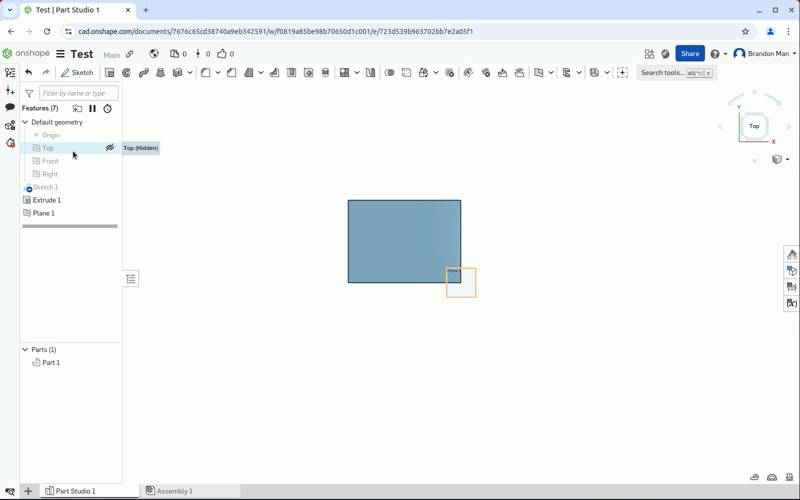
key(shift+s)
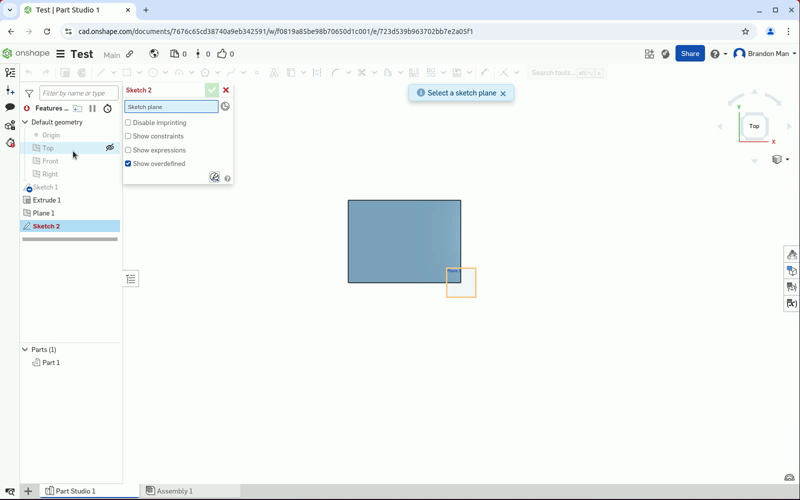
mouse_move(73, 215)
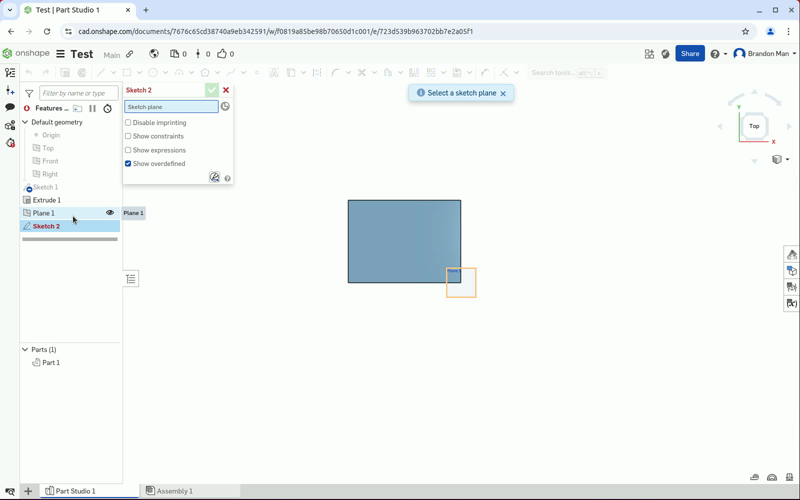
click(73, 215)
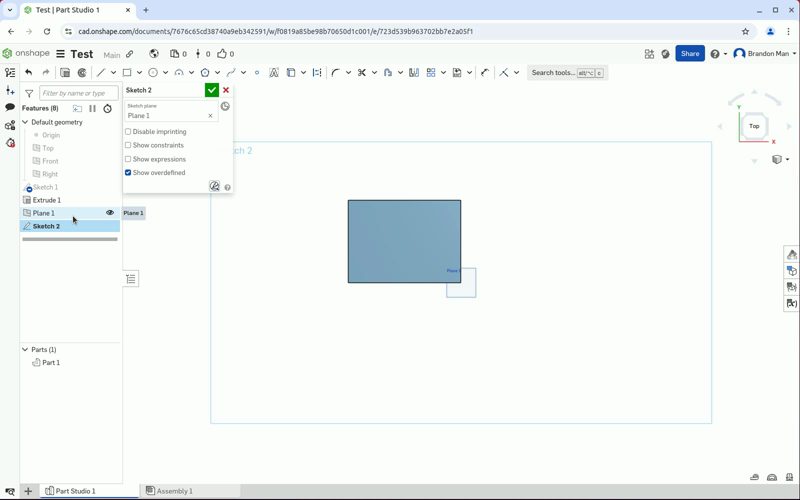
mouse_move(73, 352)
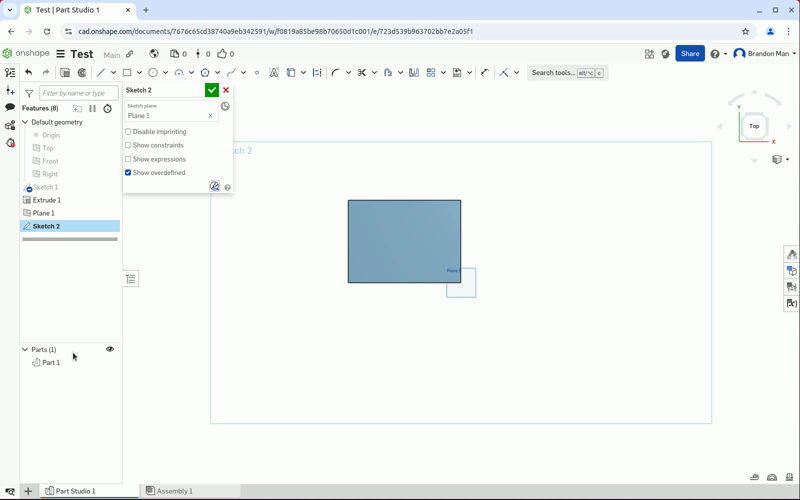
key(y)
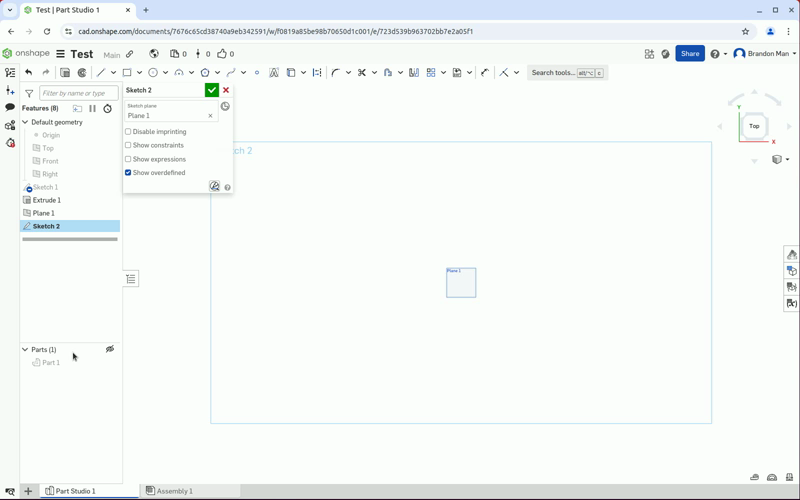
key(l)
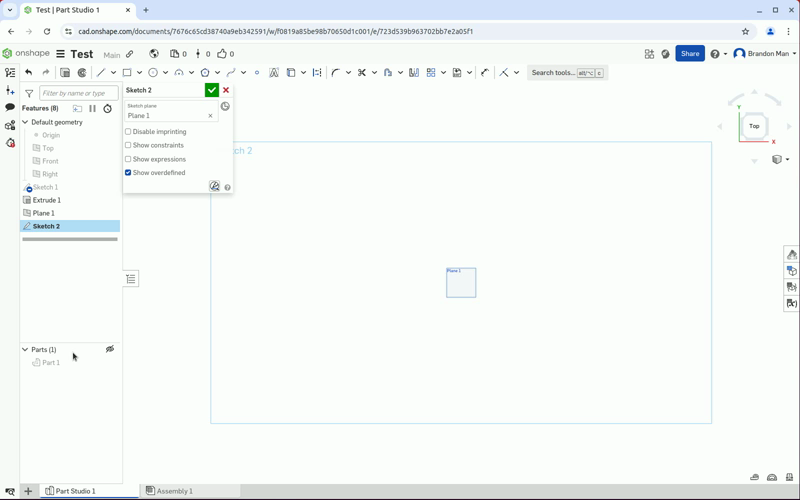
key_down(shift)
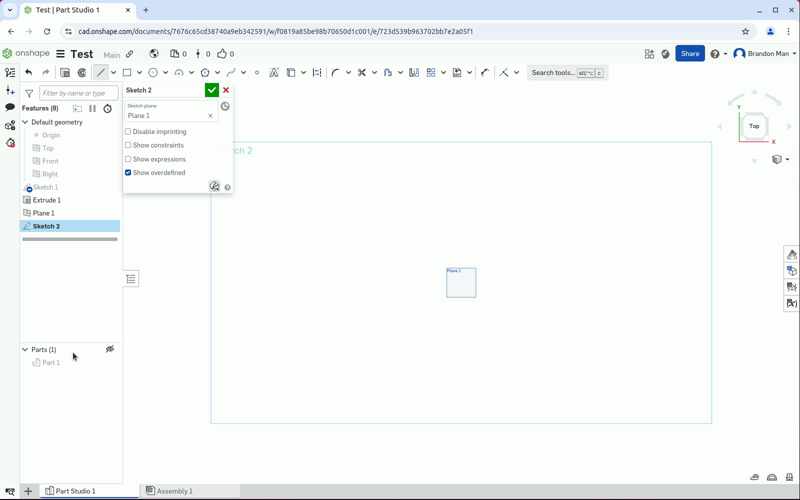
mouse_move(348, 282)
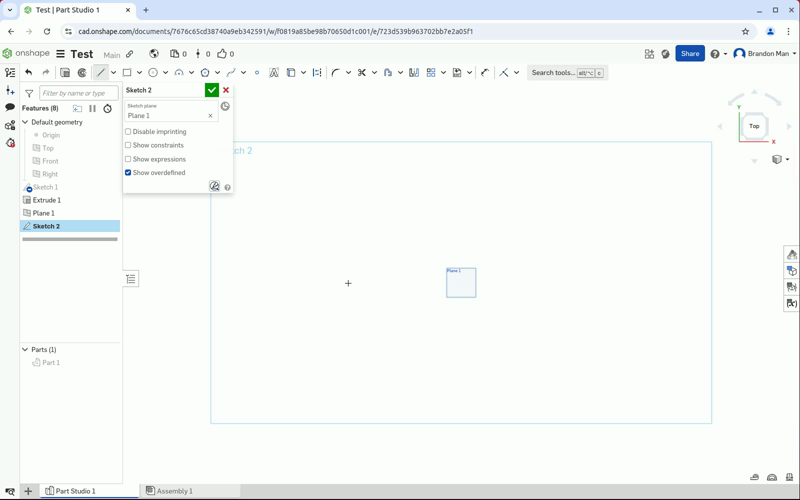
click(348, 282)
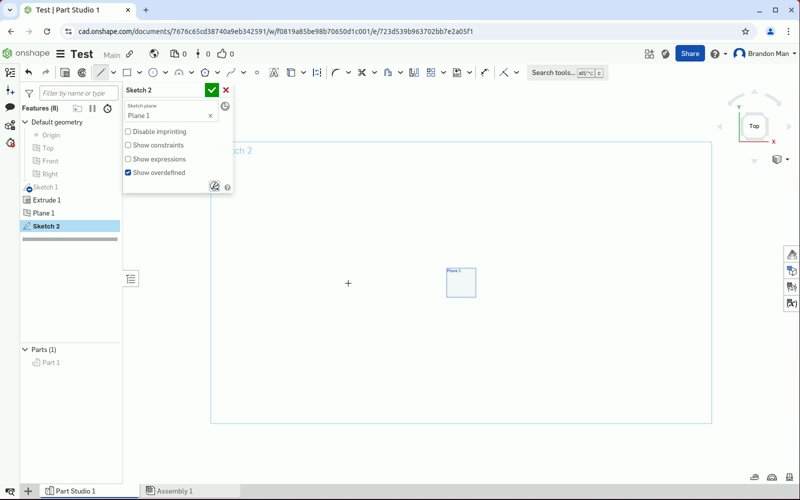
key_up(shift)
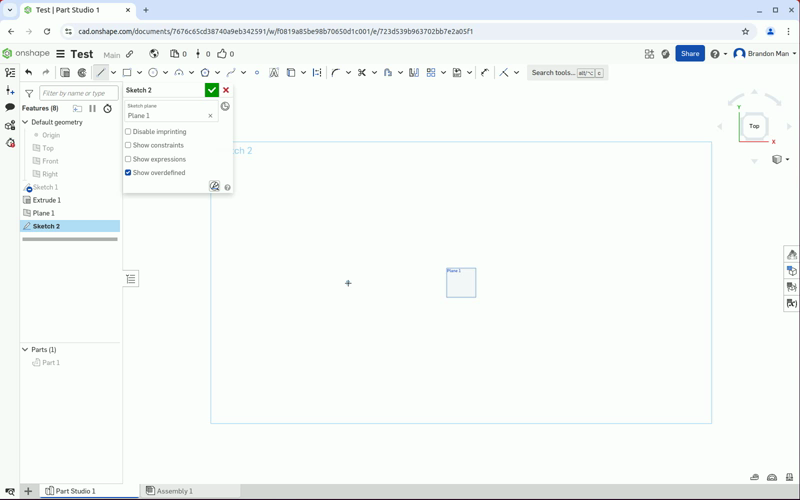
key_down(shift)
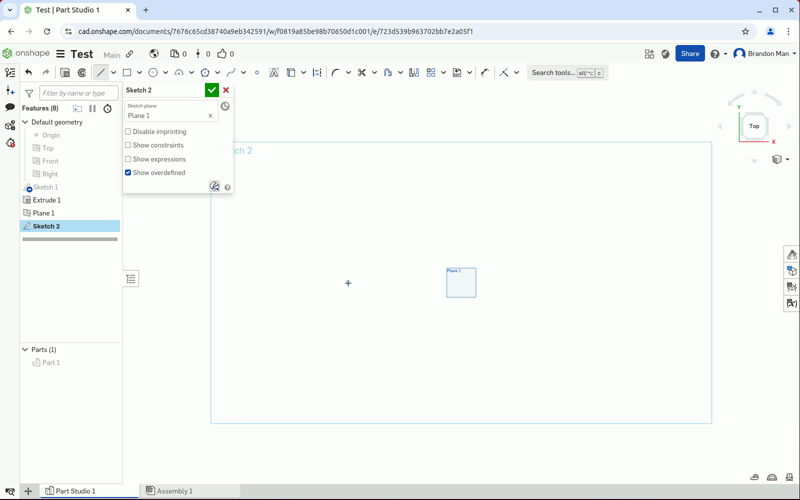
mouse_move(460, 282)
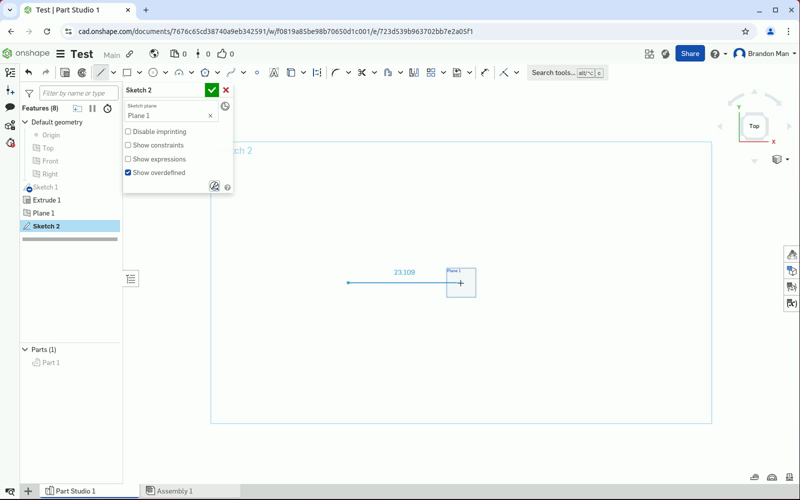
click(460, 282)
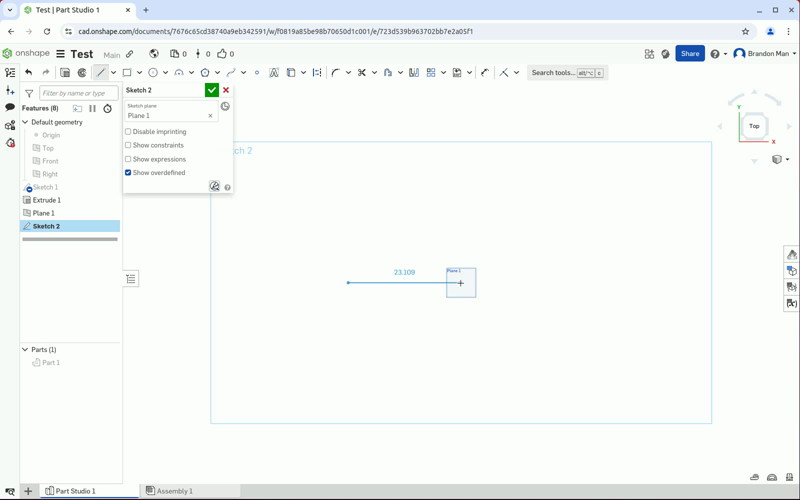
key_up(shift)
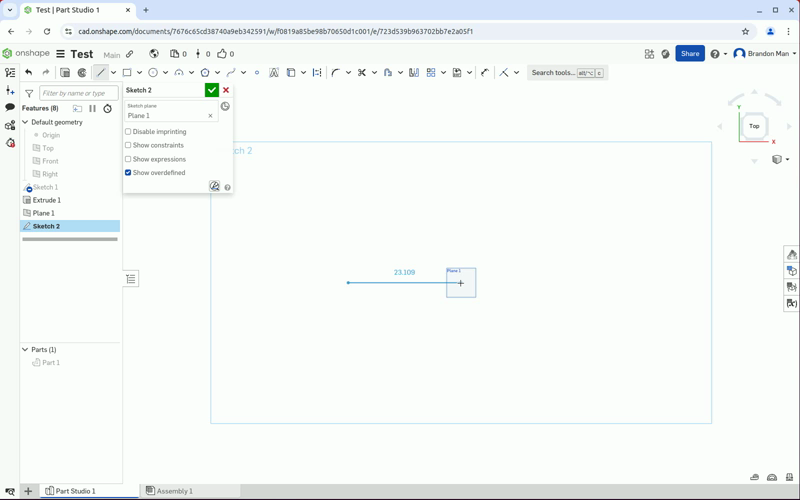
key_down(shift)
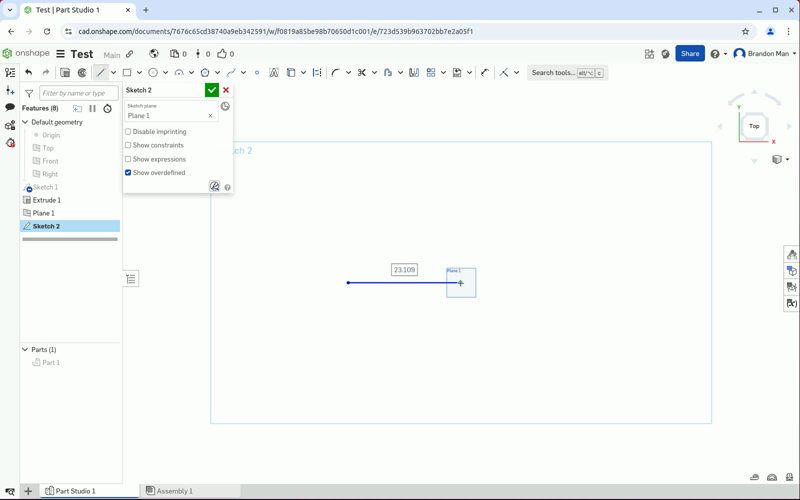
mouse_move(460, 200)
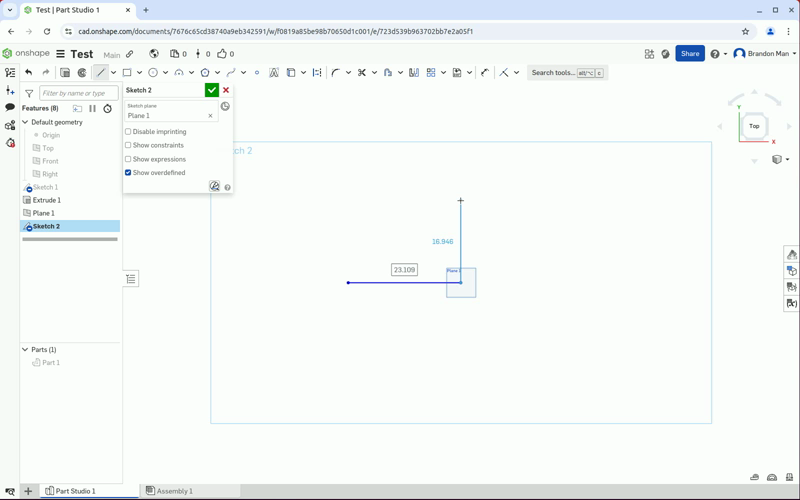
click(460, 200)
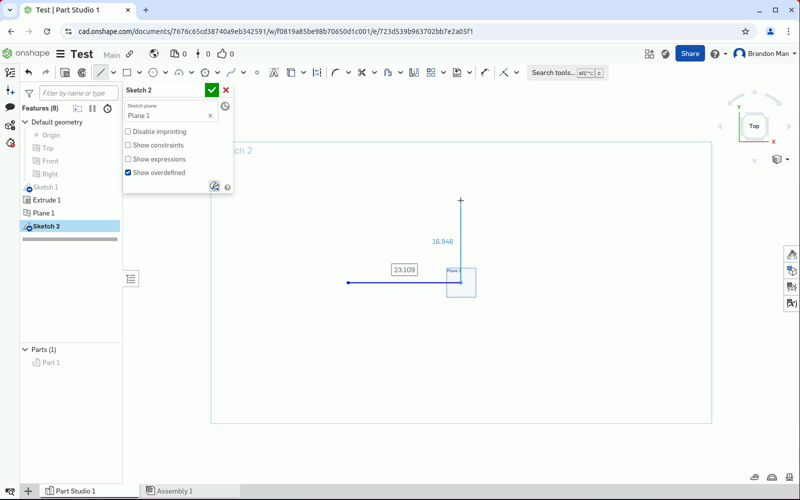
key_up(shift)
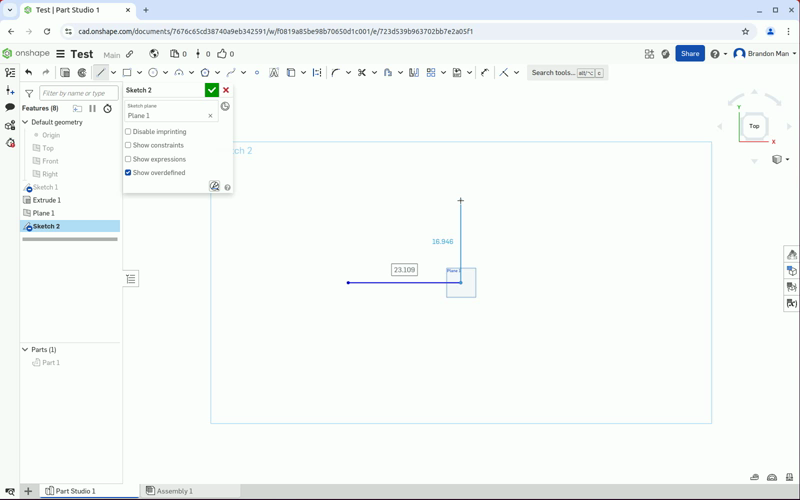
key_down(shift)
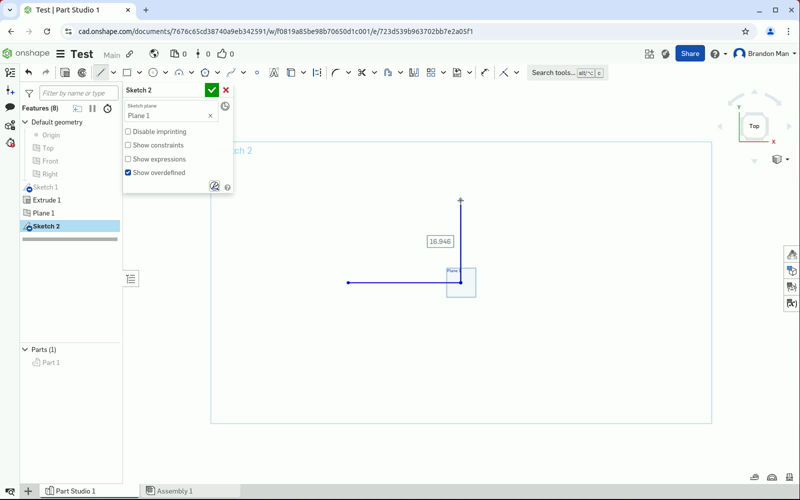
mouse_move(348, 200)
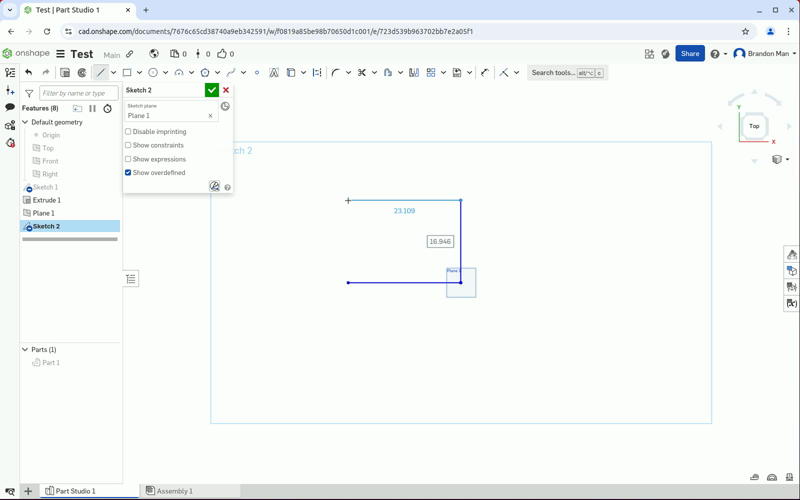
click(348, 200)
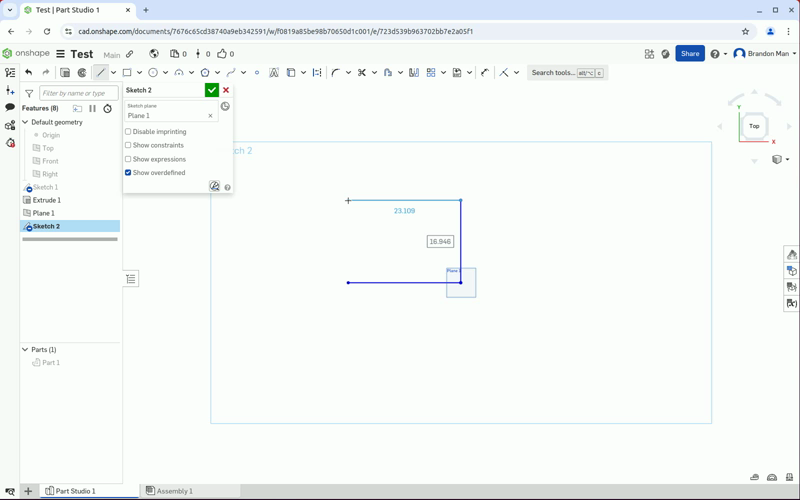
key_up(shift)
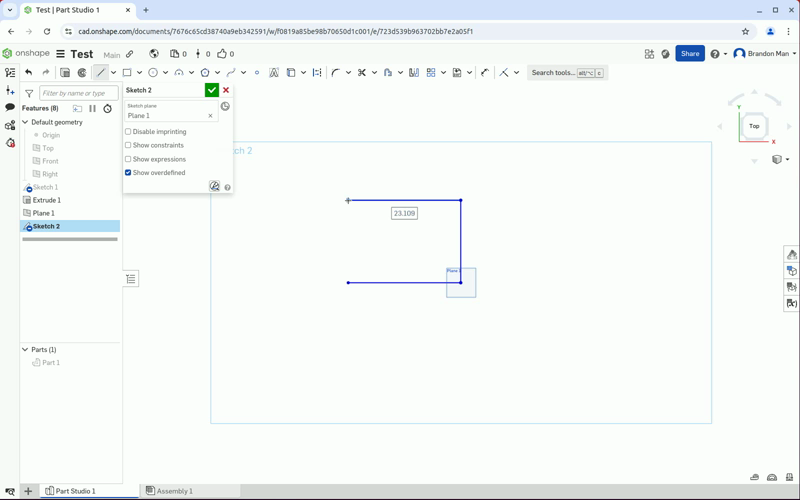
key_down(shift)
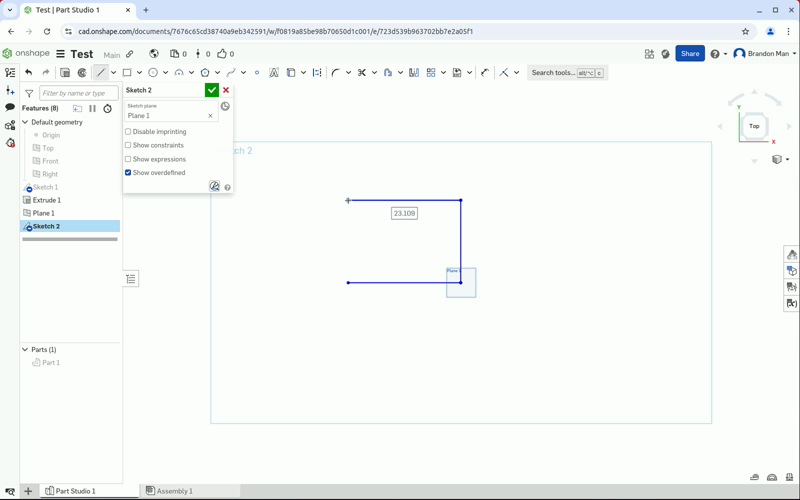
mouse_move(348, 282)
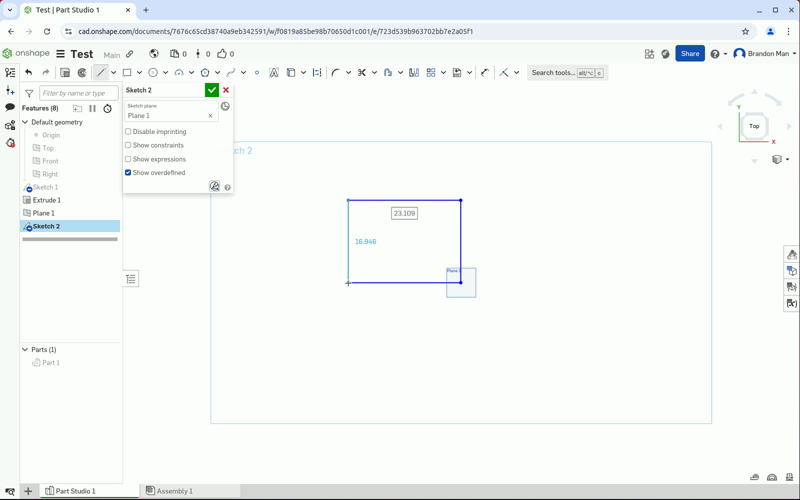
key_up(shift)
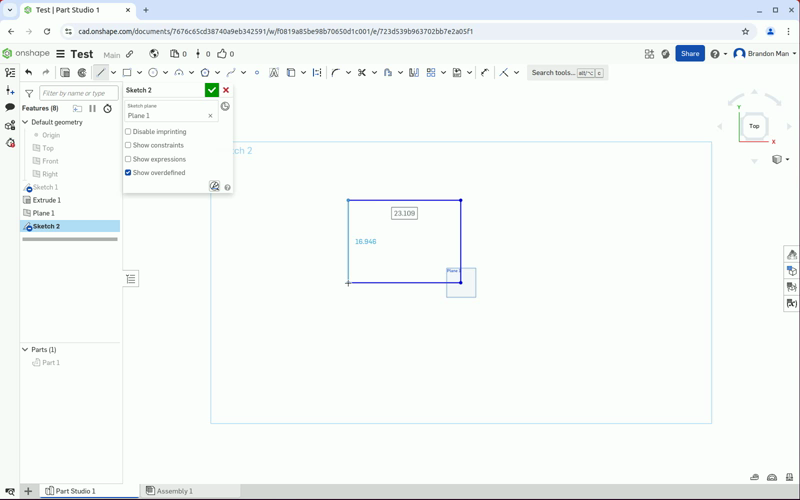
click(348, 282)
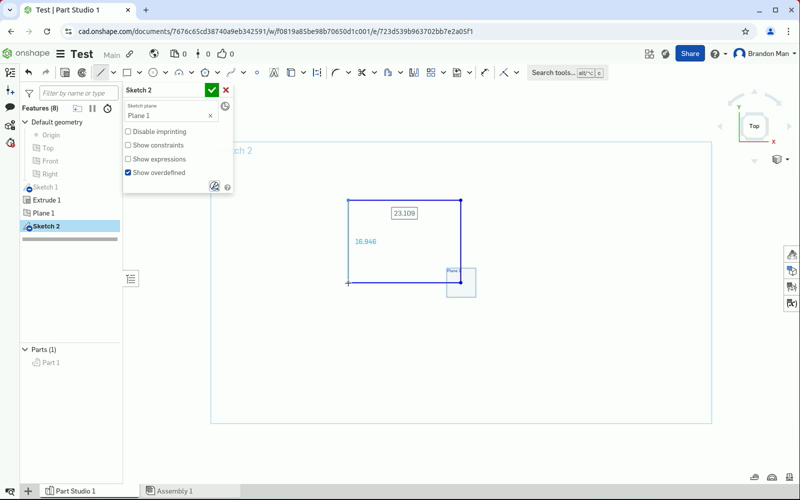
key(esc)
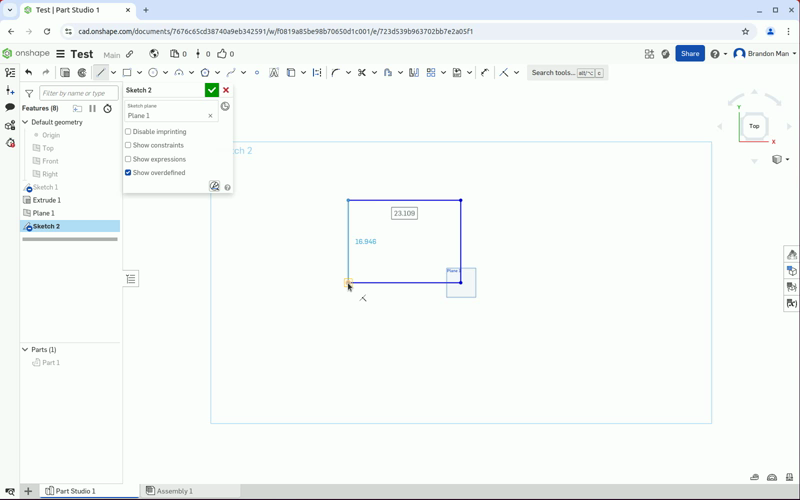
mouse_move(440, 215)
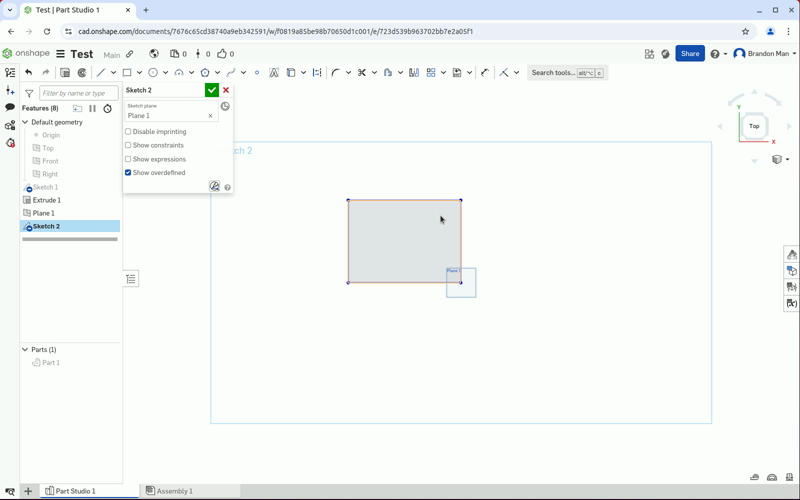
click(440, 215)
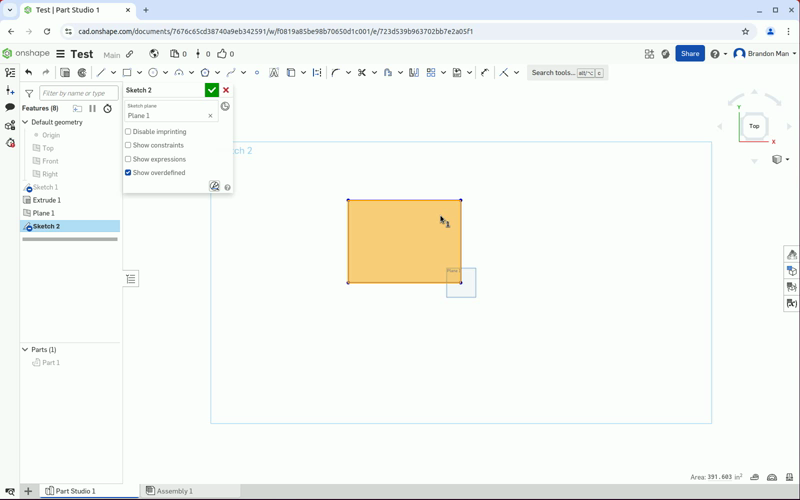
mouse_move(73, 352)
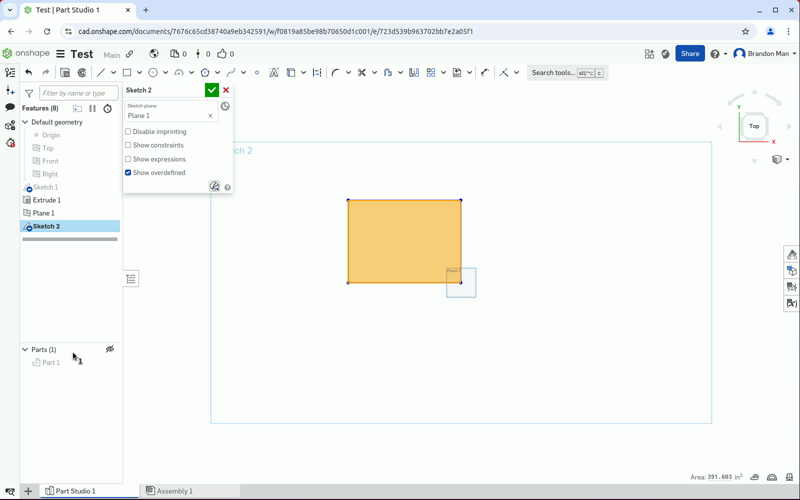
key(shift+y)
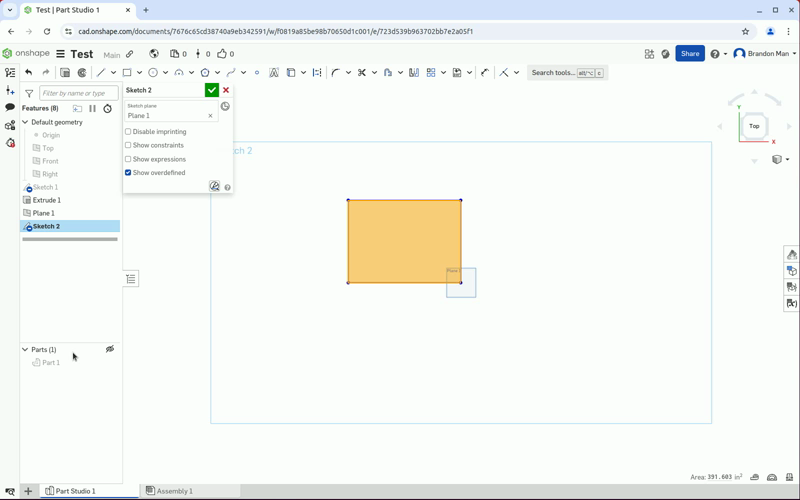
key(shift+e)
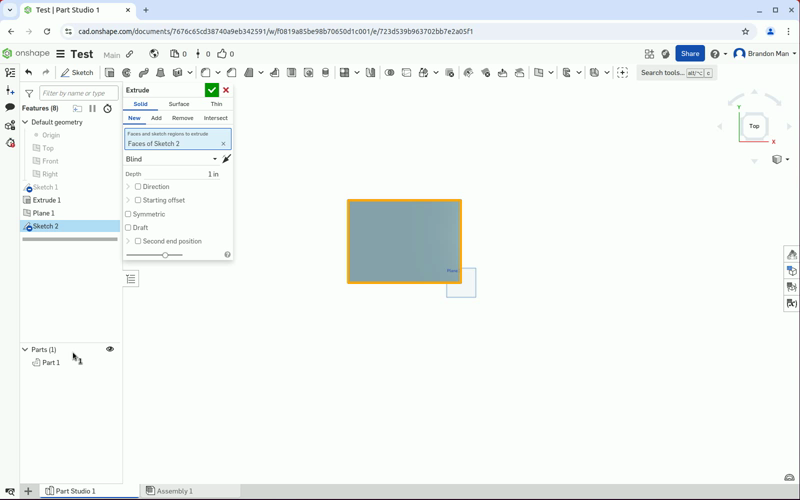
mouse_move(143, 106)
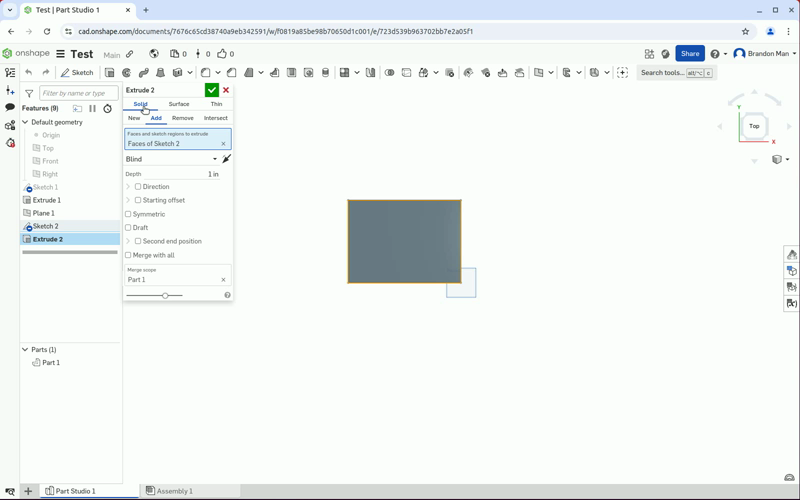
click(143, 106)
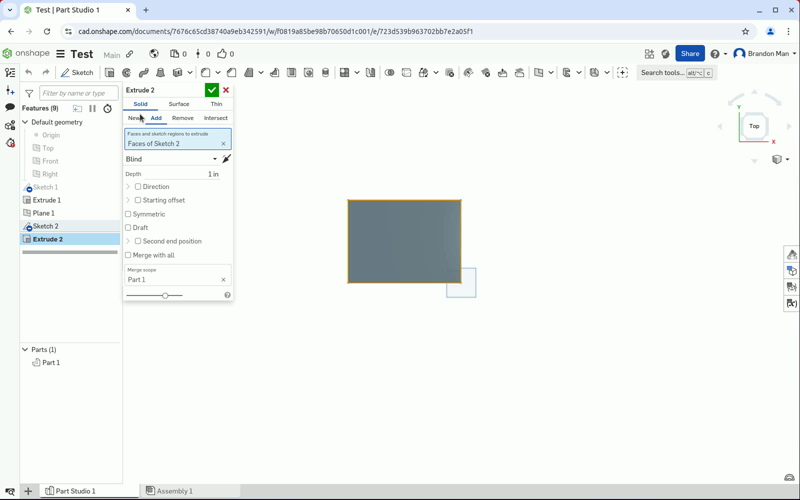
mouse_move(137, 120)
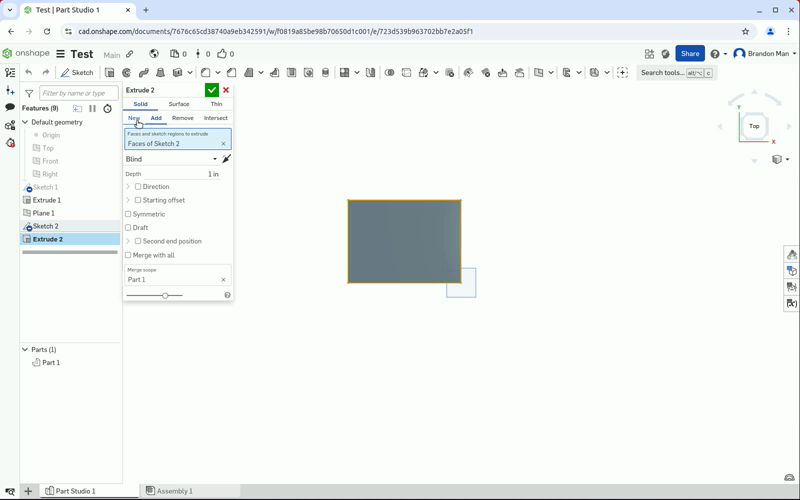
click(137, 120)
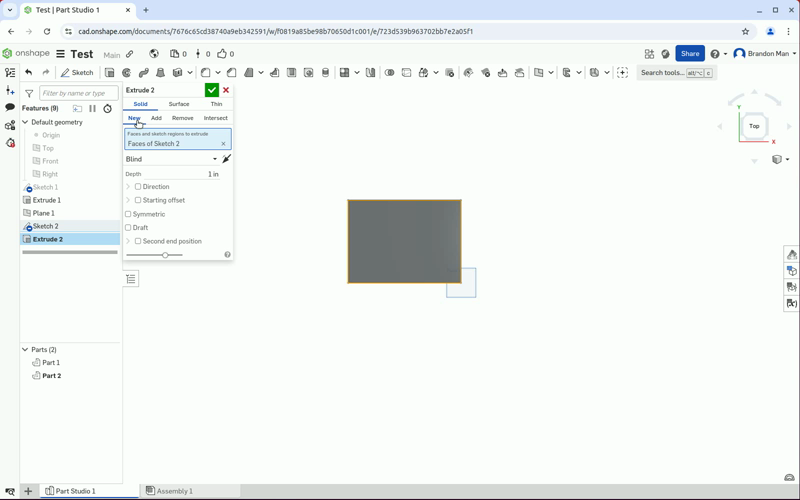
key(tab, 4)
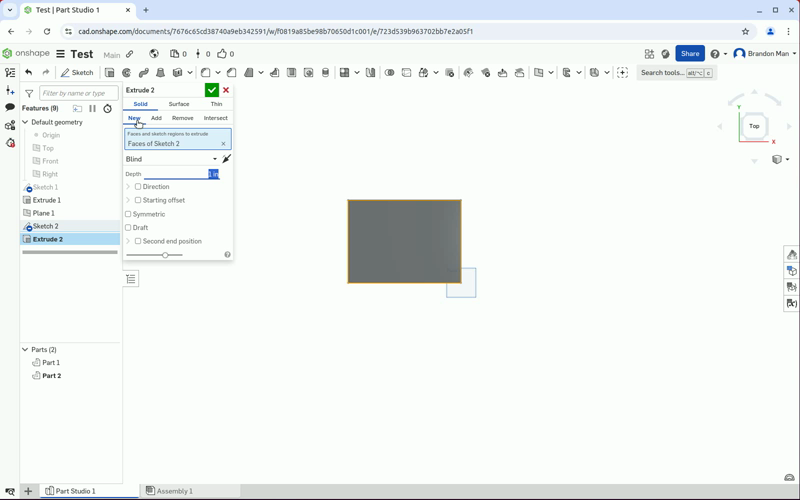
text(0.481)
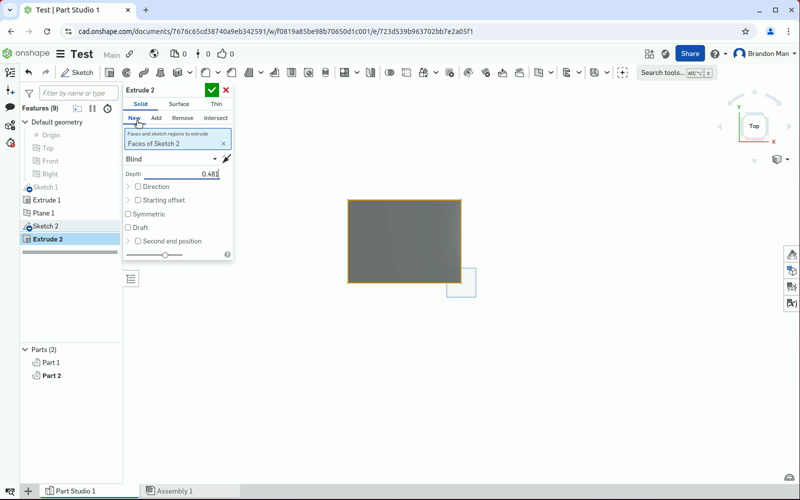
key(enter)
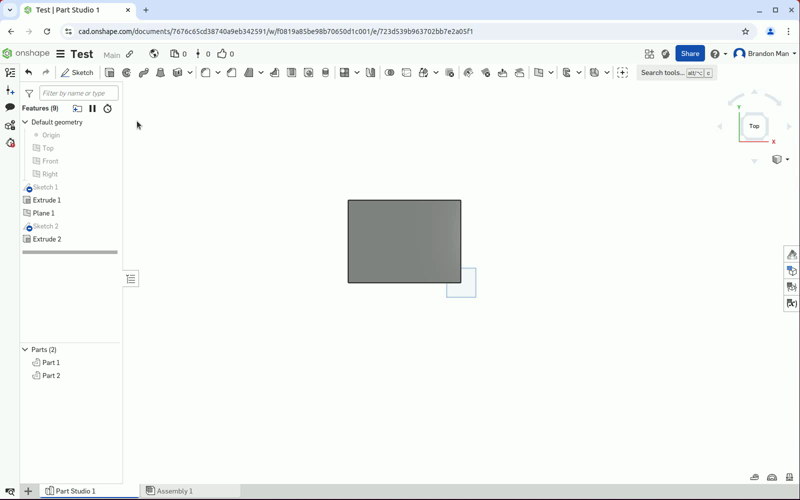
key(shift+h)
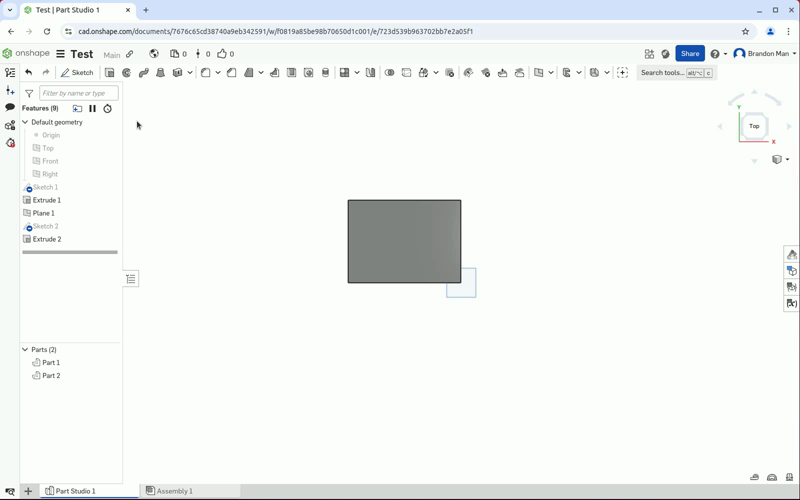
key(shift+h)
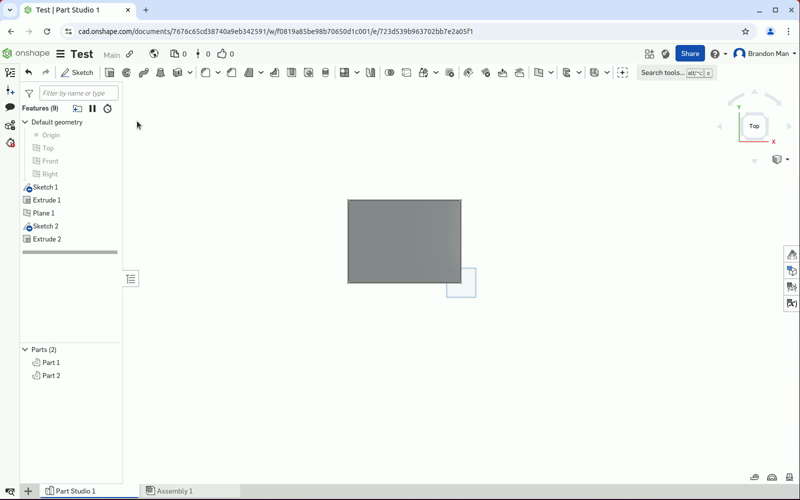
key(shift+7)
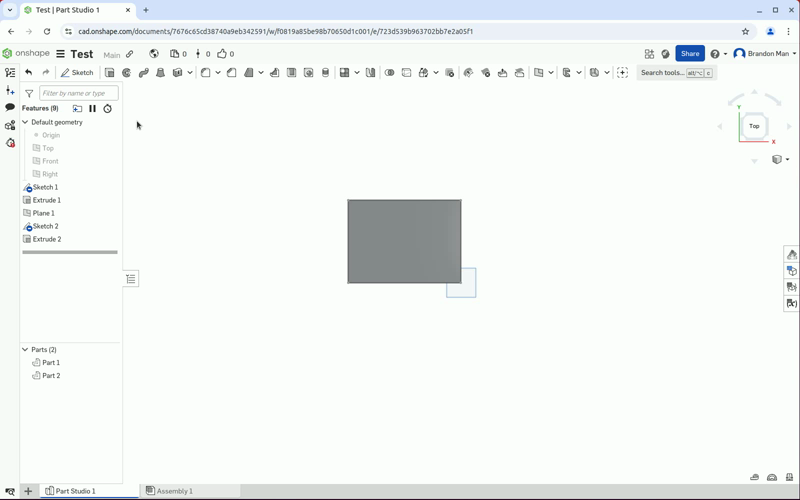
key(up, 3)
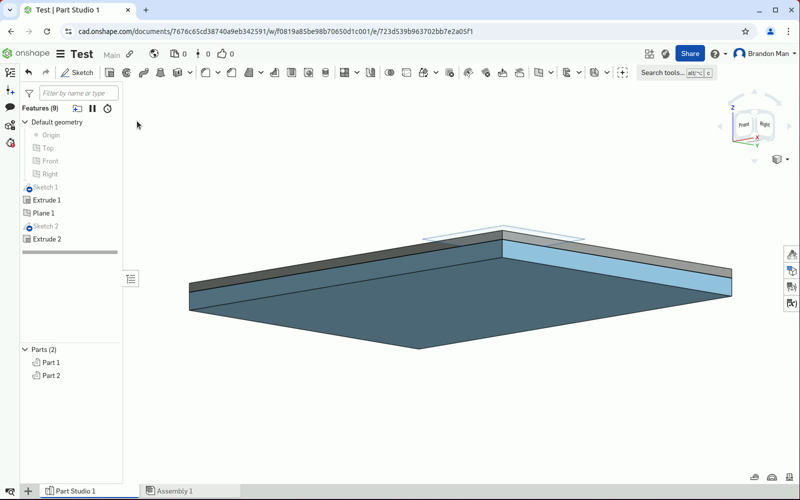
key(left, 3)
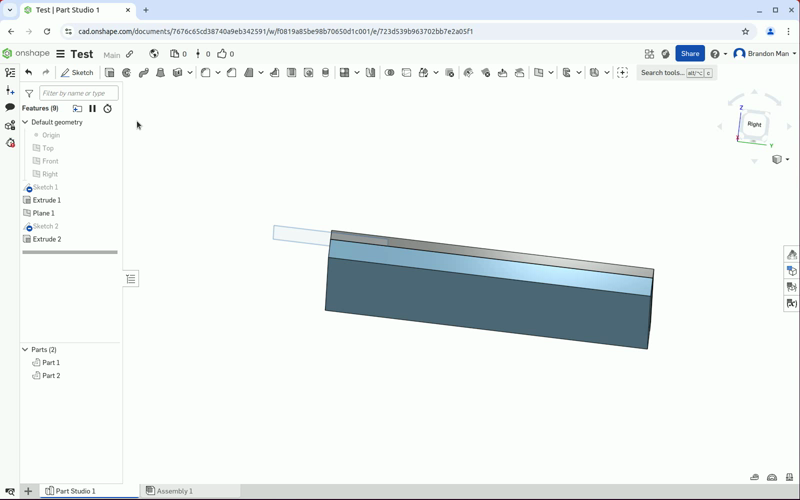
key(right, 3)
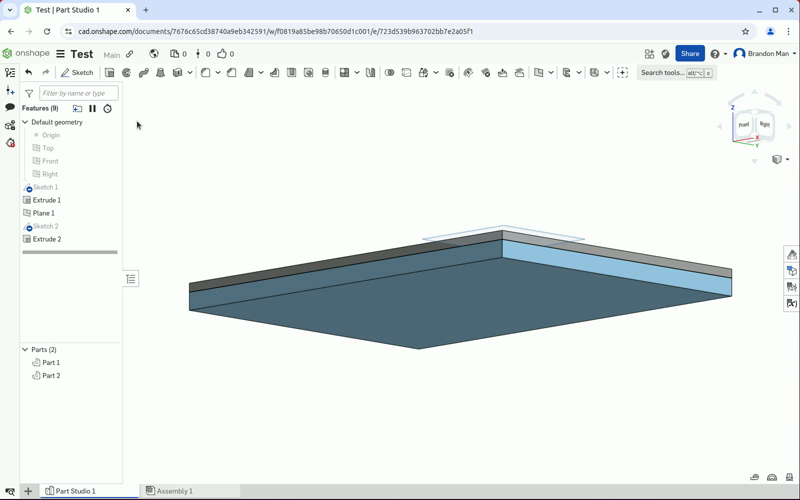
key(down, 3)
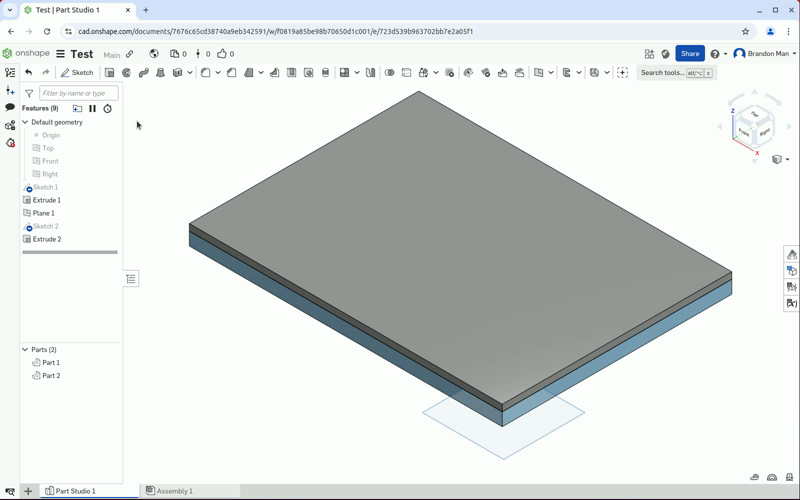
mouse_move(73, 189)
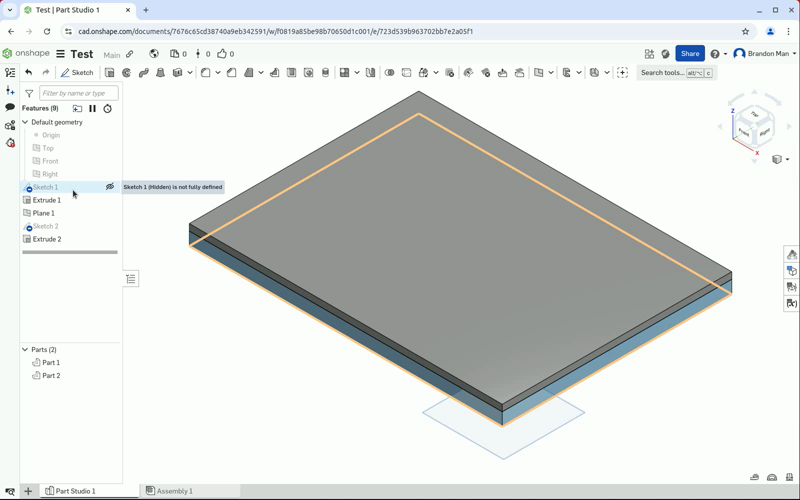
click(73, 189)